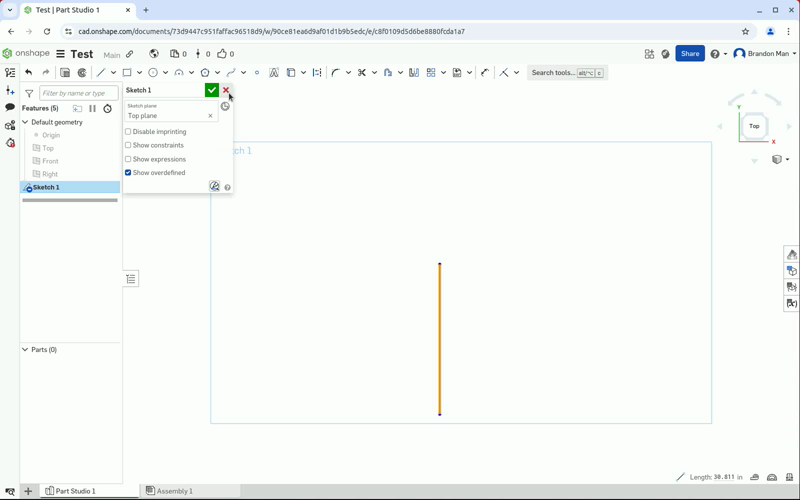
key(shift+h)
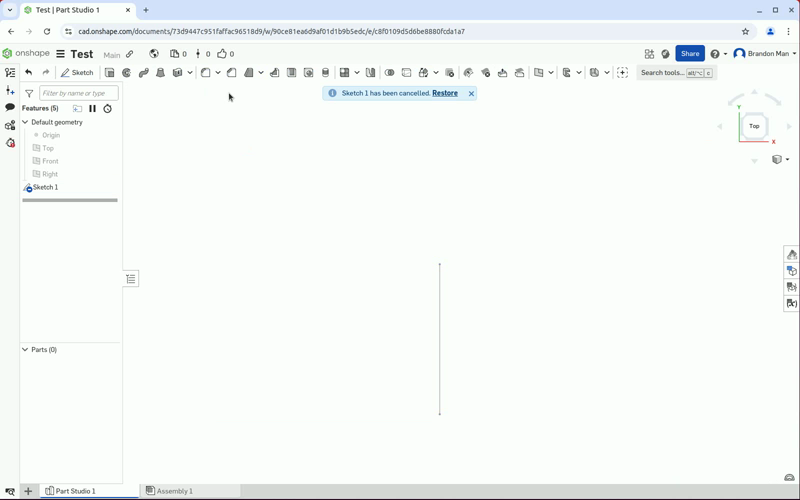
key(shift+s)
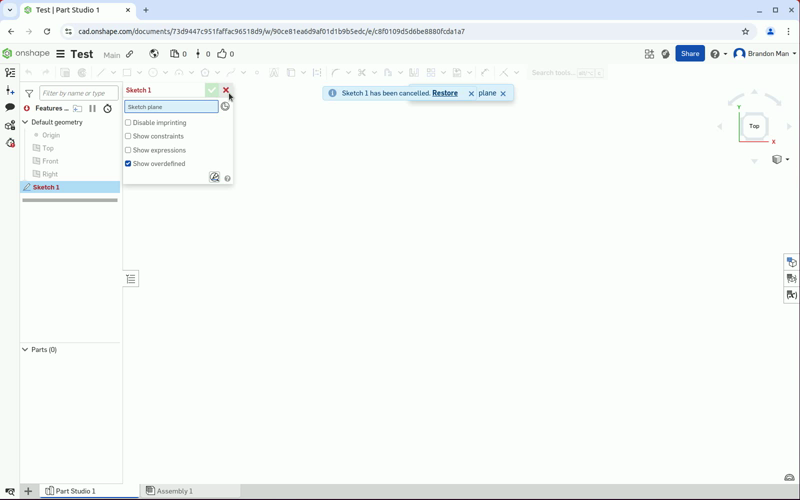
mouse_move(73, 150)
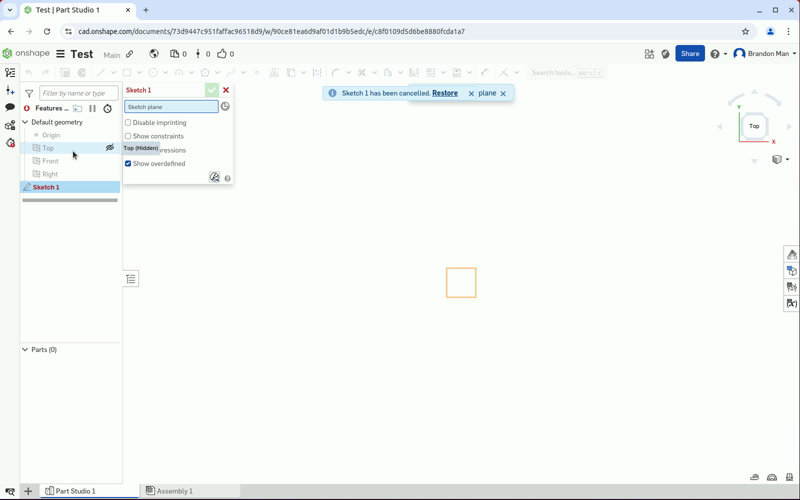
click(73, 150)
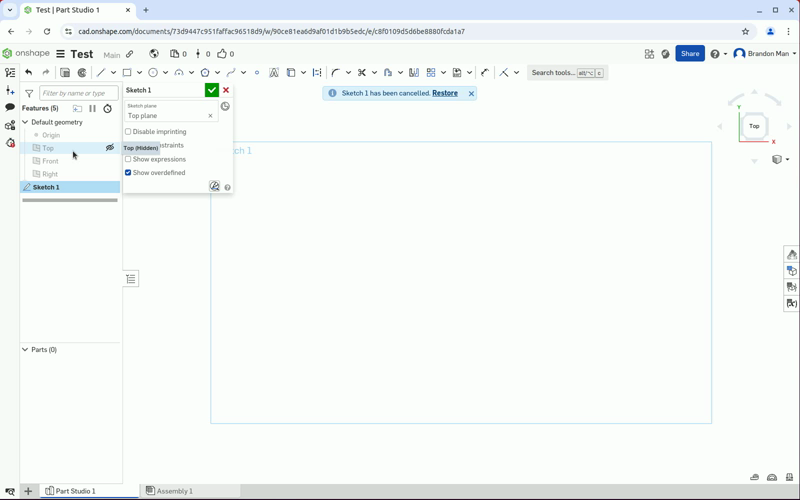
mouse_move(73, 352)
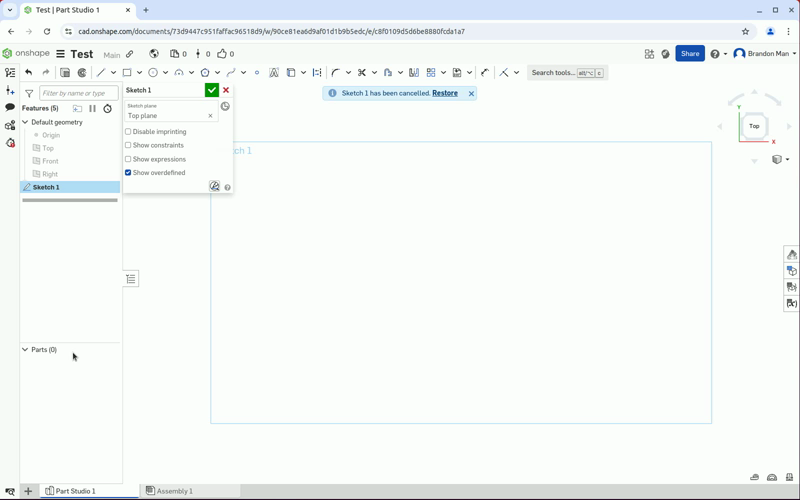
key(y)
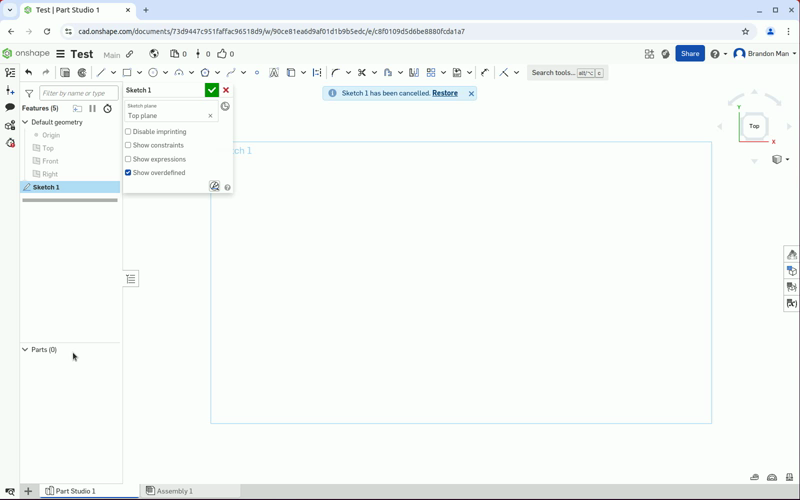
key(l)
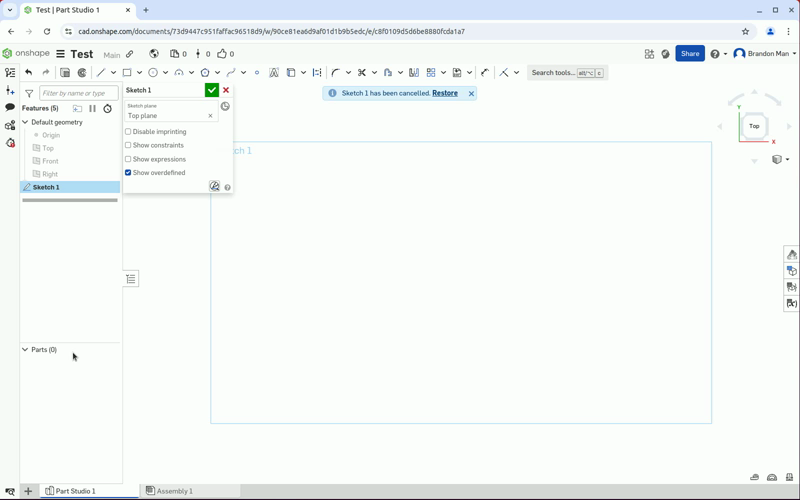
key_down(shift)
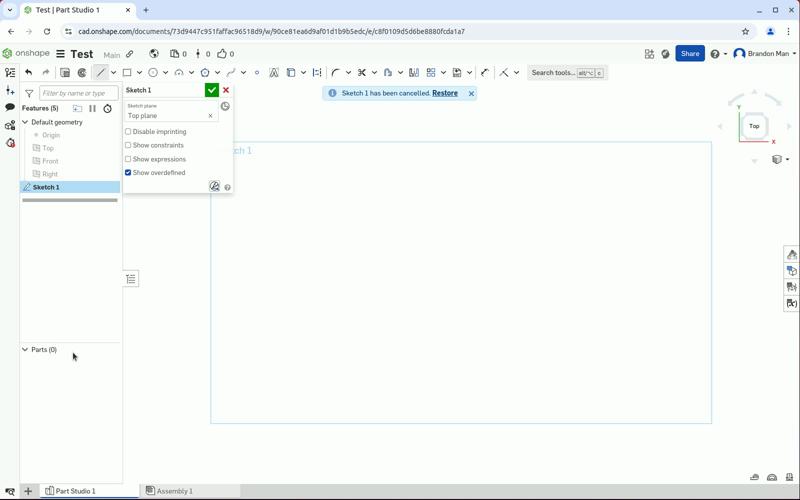
mouse_move(348, 327)
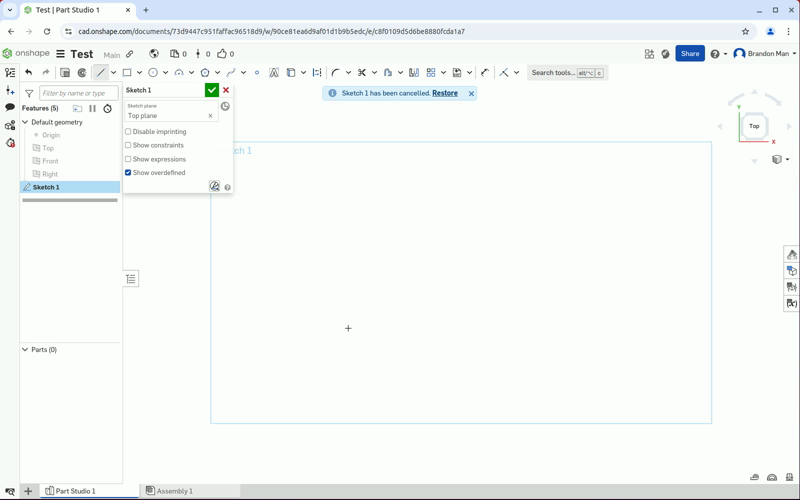
click(348, 327)
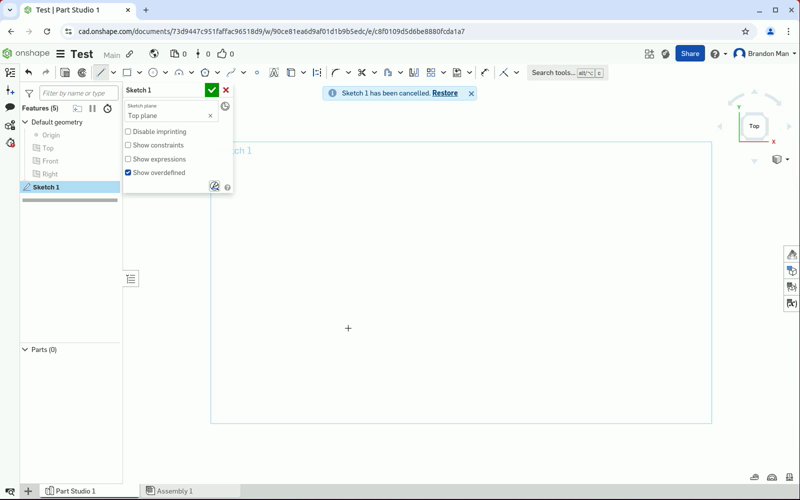
key_up(shift)
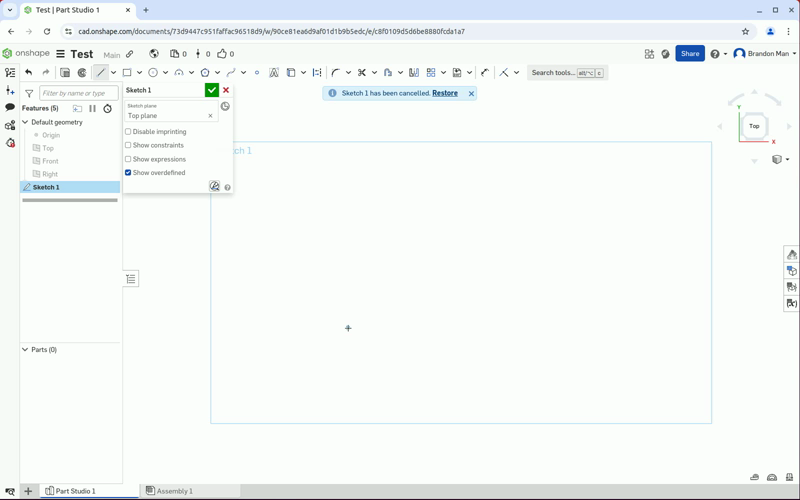
key_down(shift)
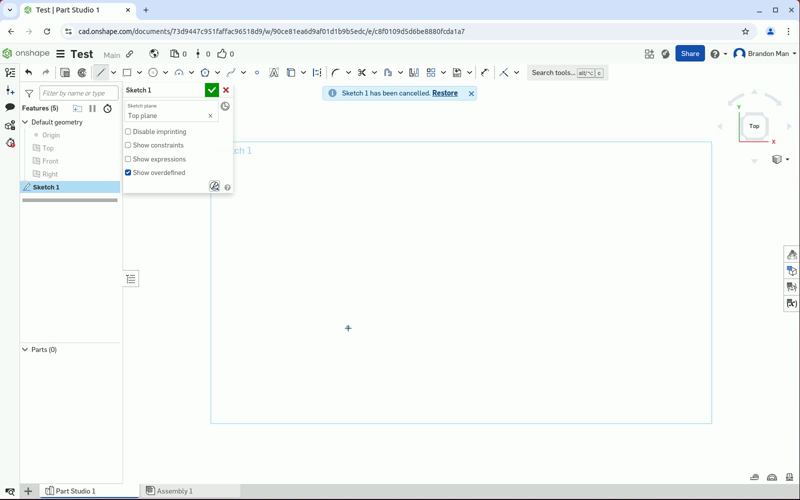
mouse_move(414, 393)
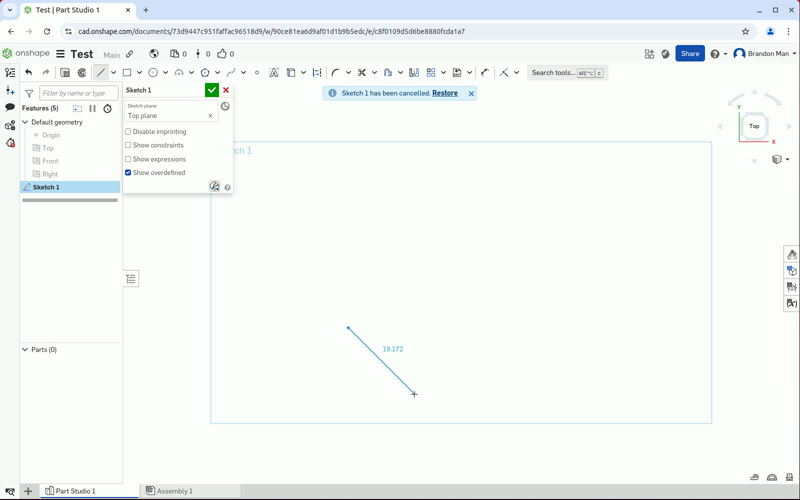
click(414, 393)
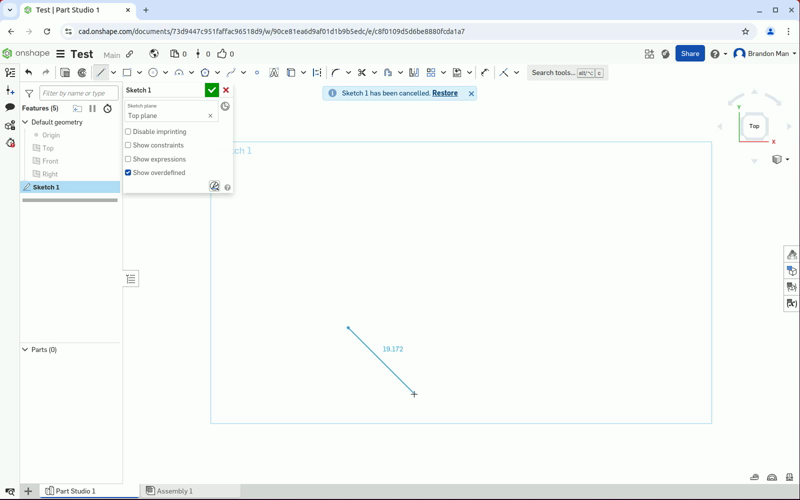
key_up(shift)
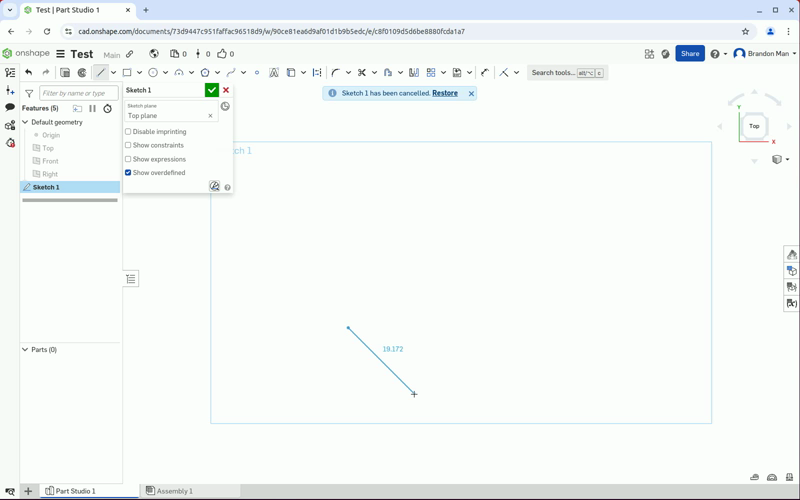
key_down(shift)
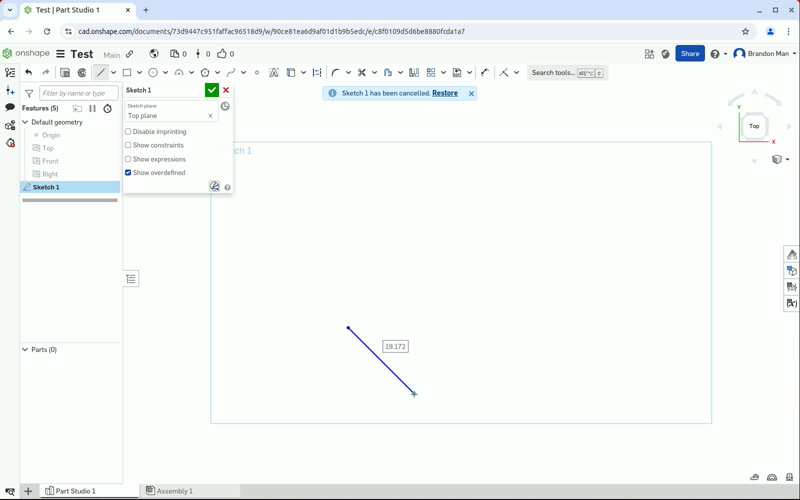
mouse_move(506, 393)
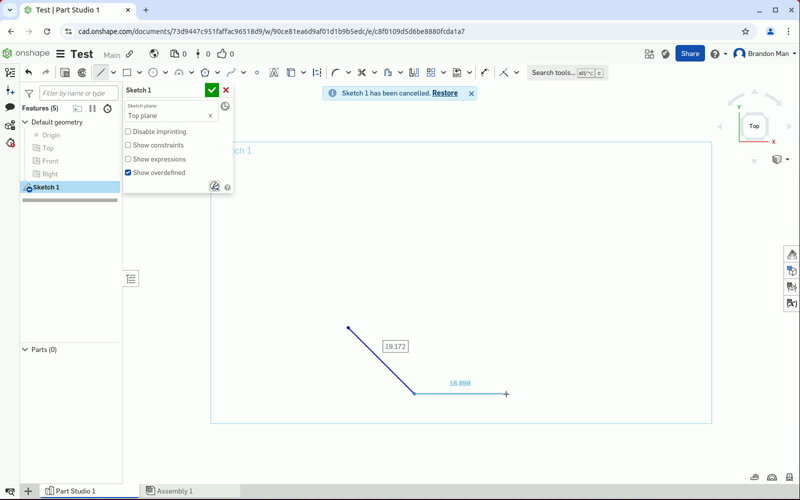
click(506, 393)
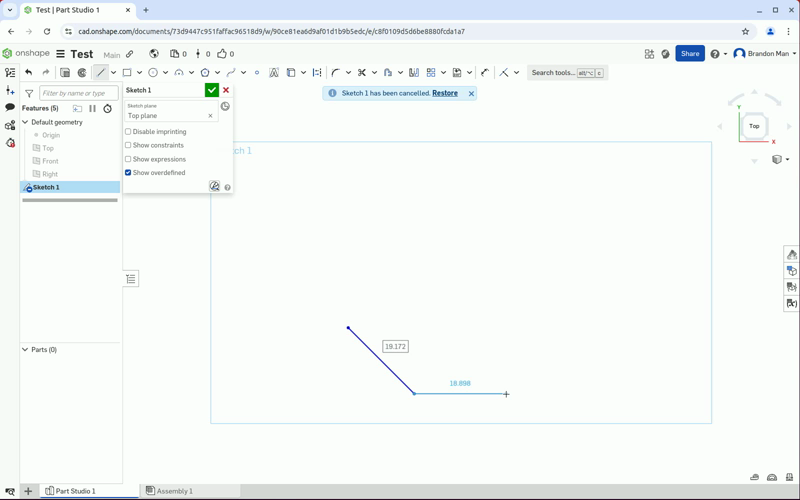
key_up(shift)
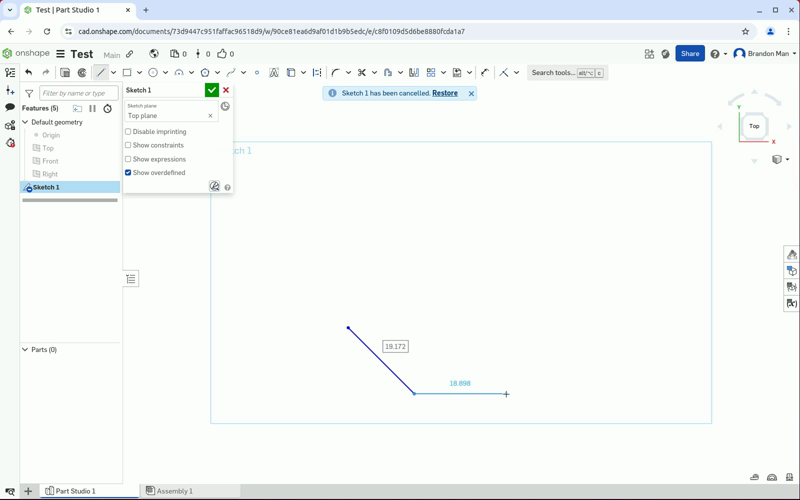
key_down(shift)
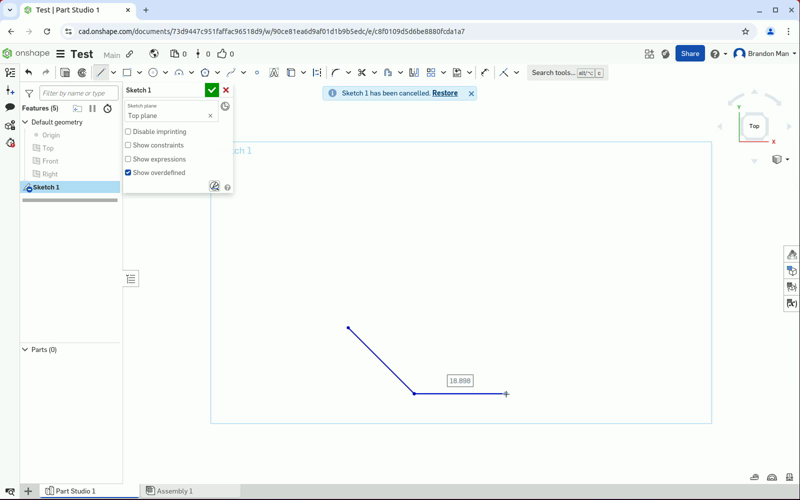
mouse_move(572, 327)
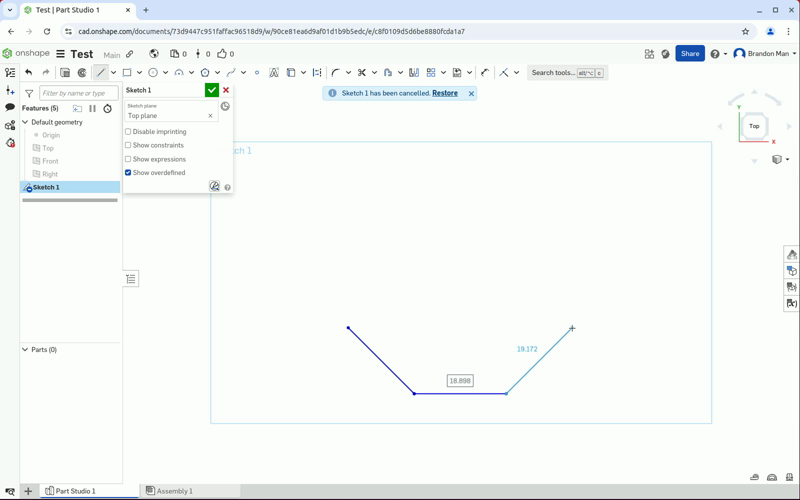
click(572, 327)
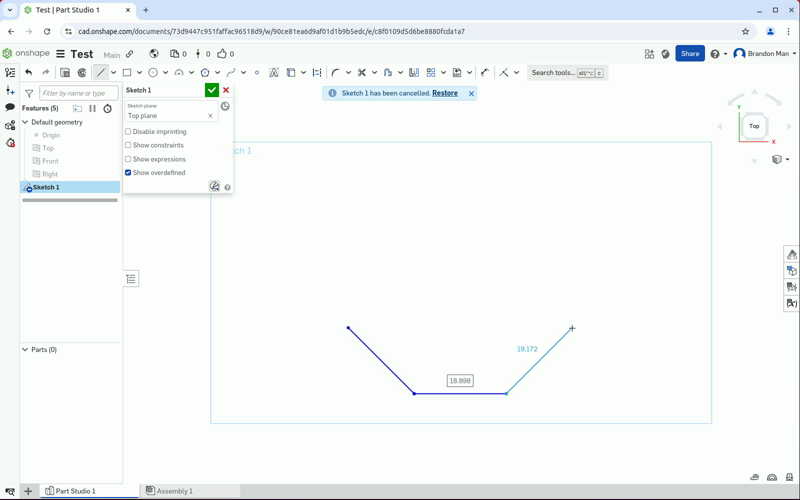
key_up(shift)
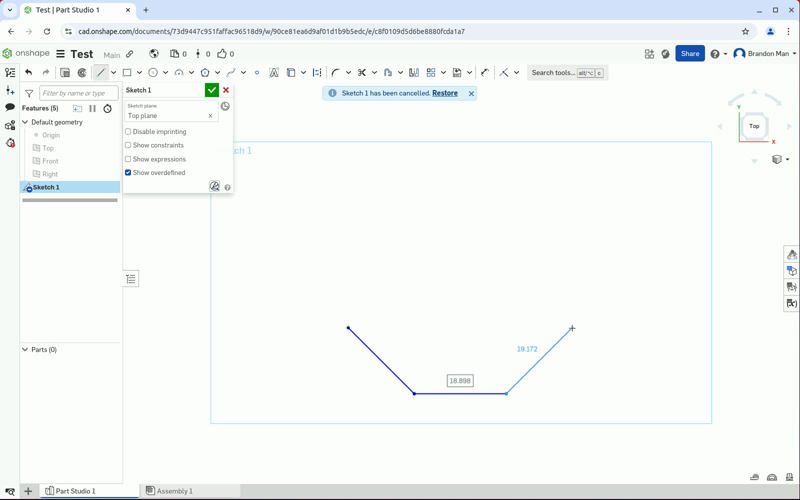
key_down(shift)
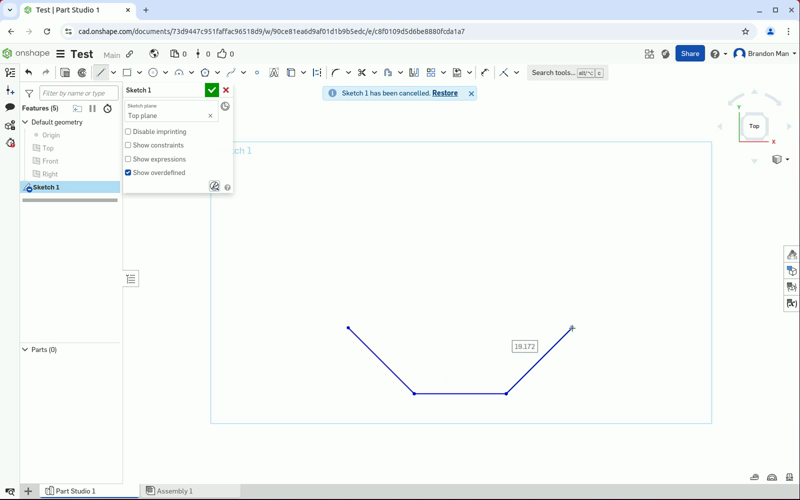
mouse_move(572, 236)
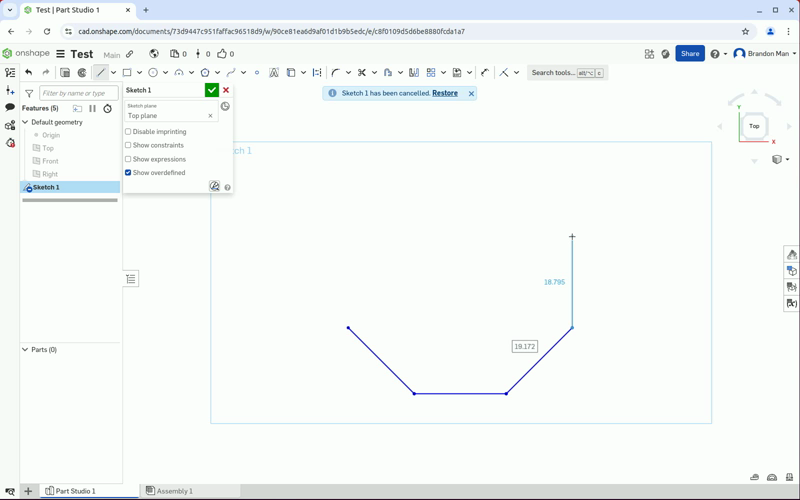
click(572, 236)
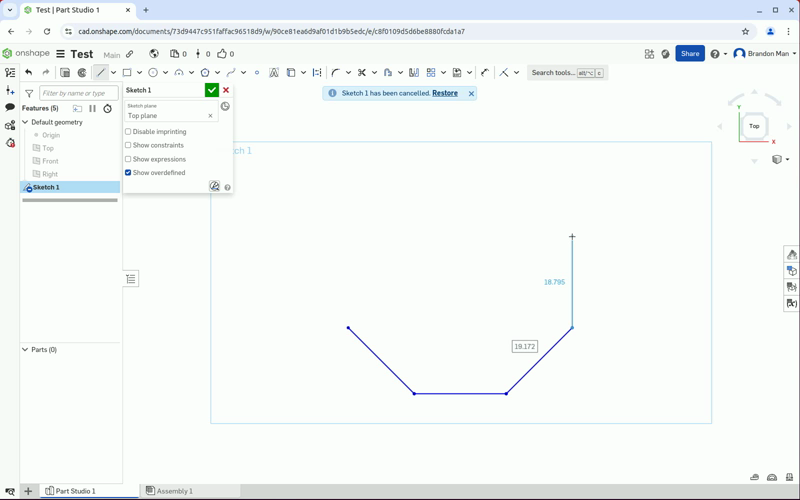
key_up(shift)
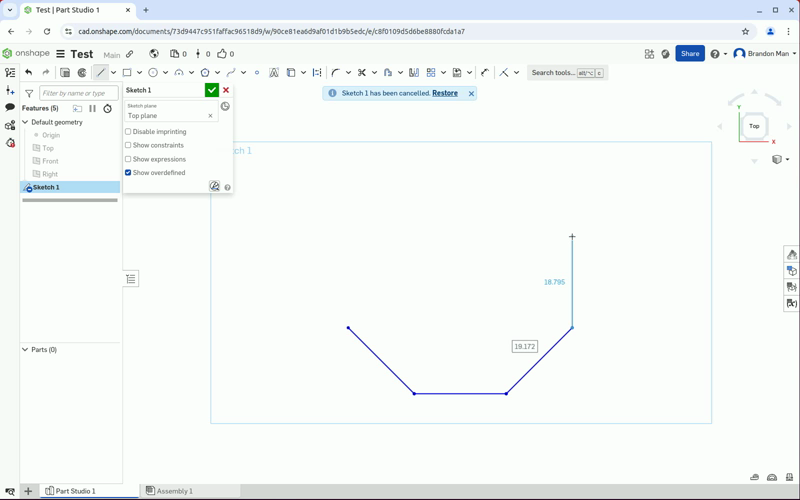
key_down(shift)
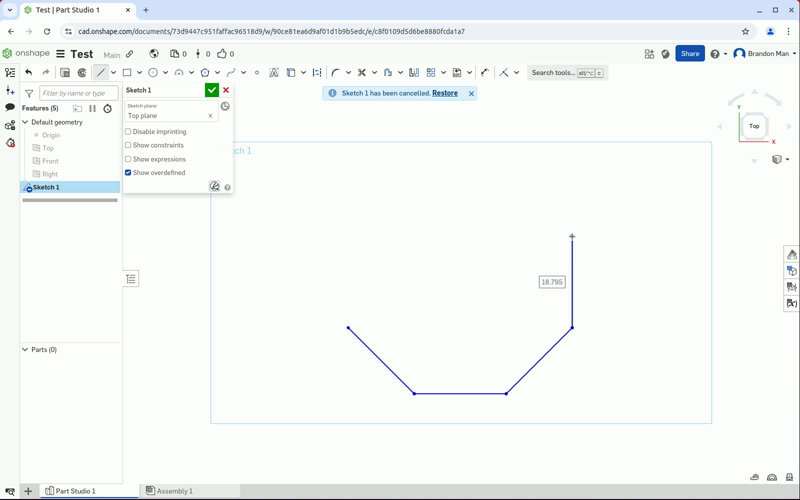
mouse_move(506, 170)
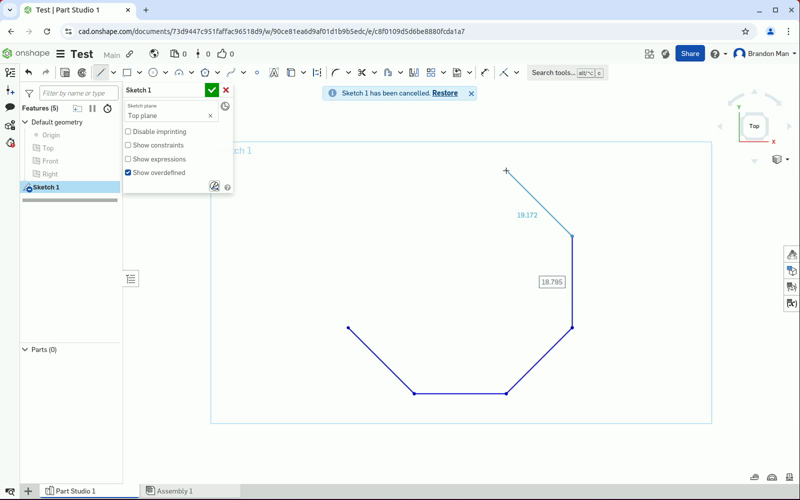
click(506, 170)
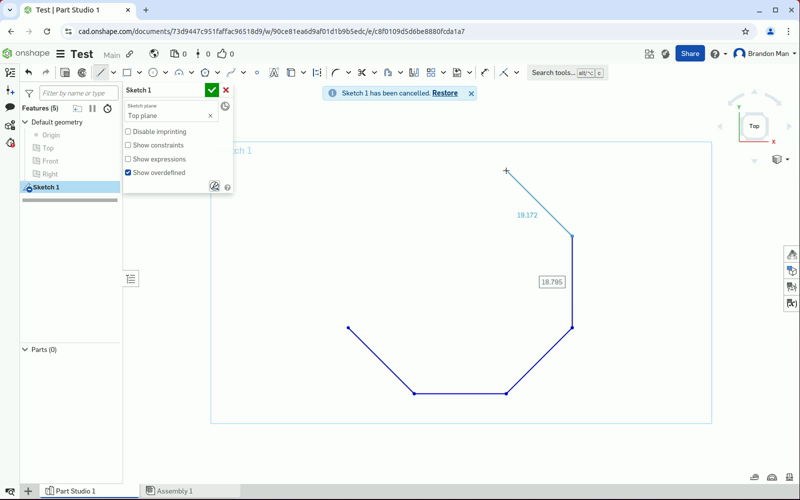
key_up(shift)
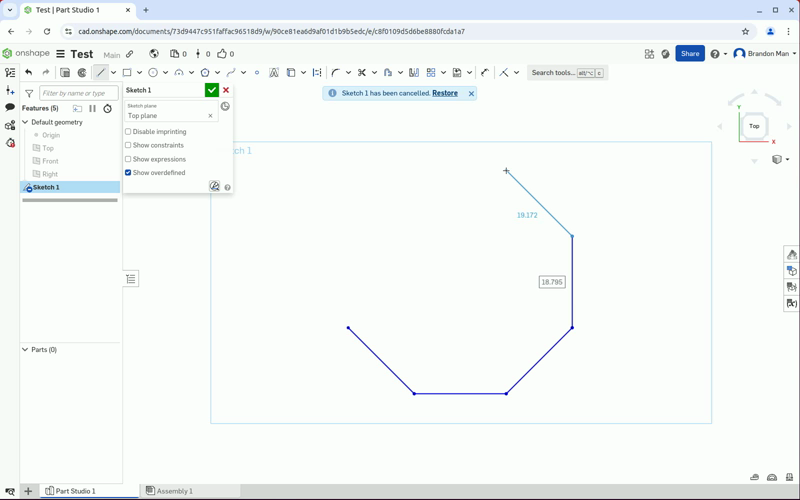
key_down(shift)
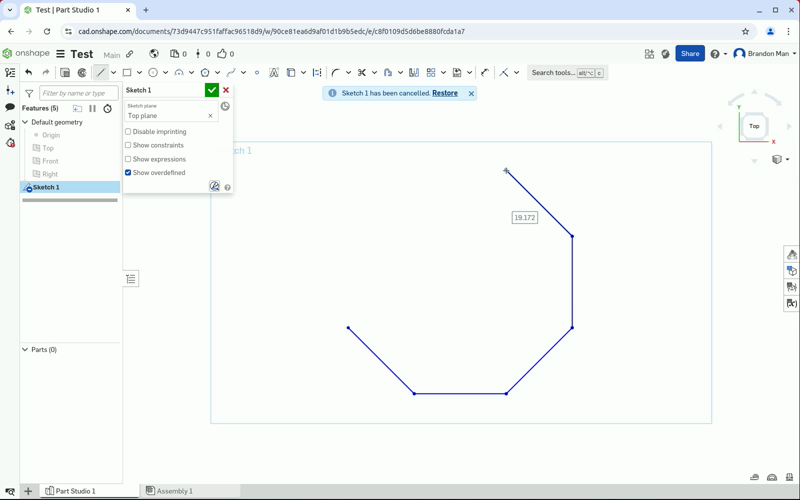
mouse_move(414, 170)
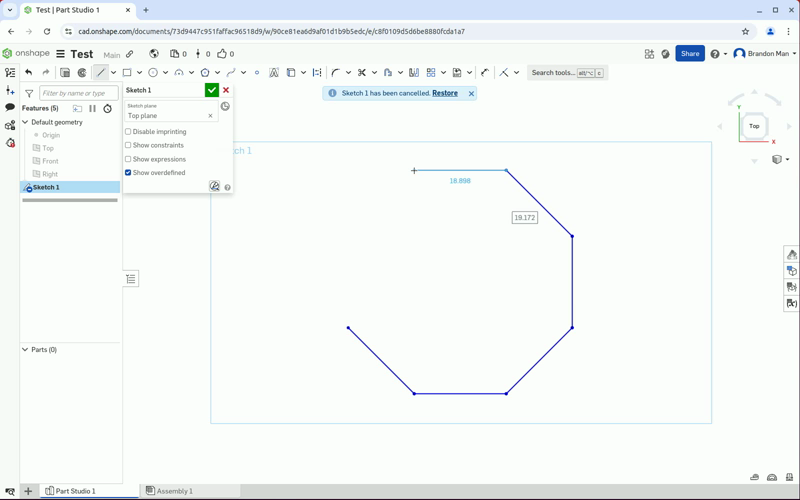
click(414, 170)
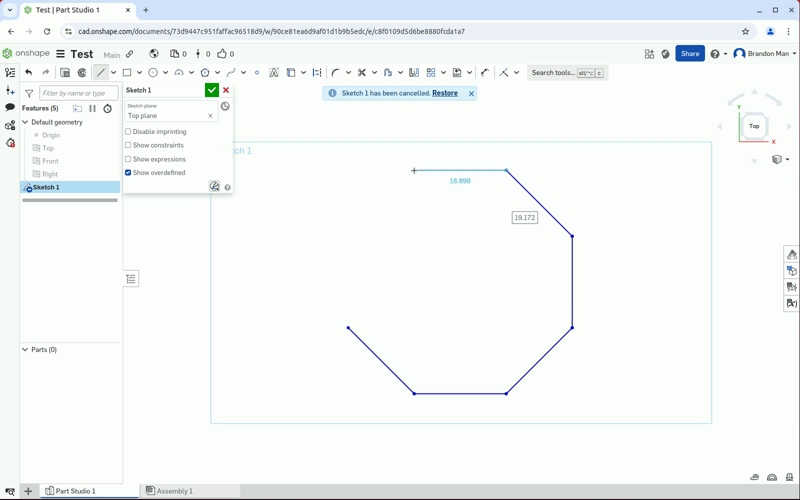
key_up(shift)
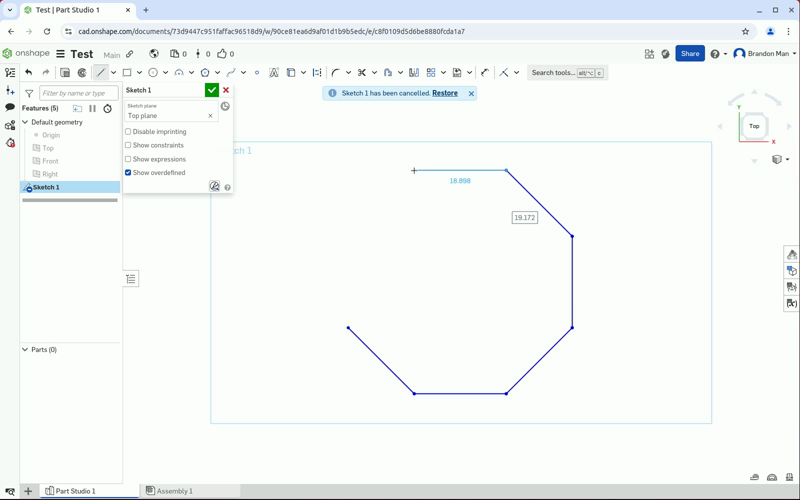
key_down(shift)
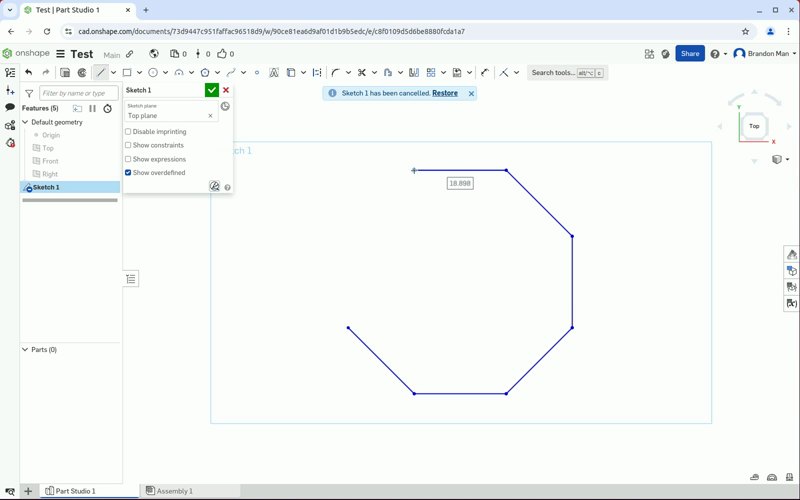
mouse_move(348, 236)
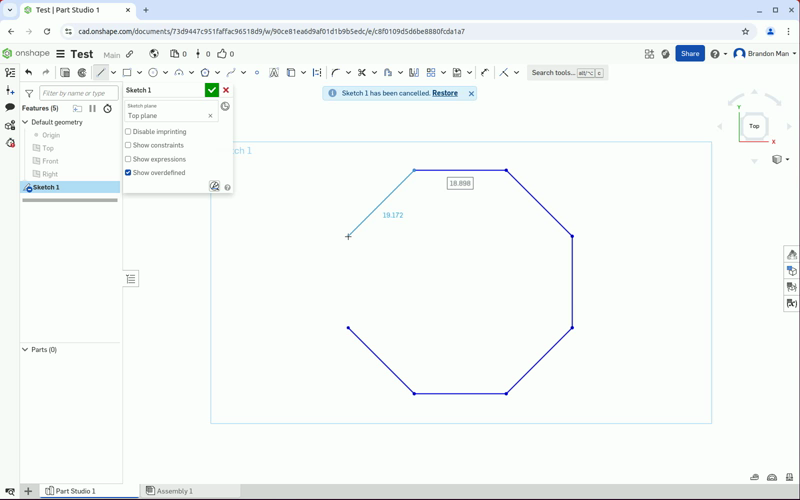
click(348, 236)
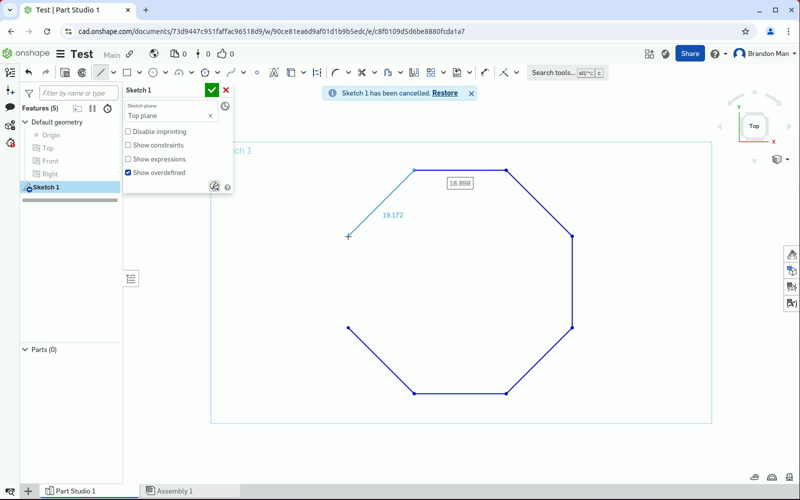
key_up(shift)
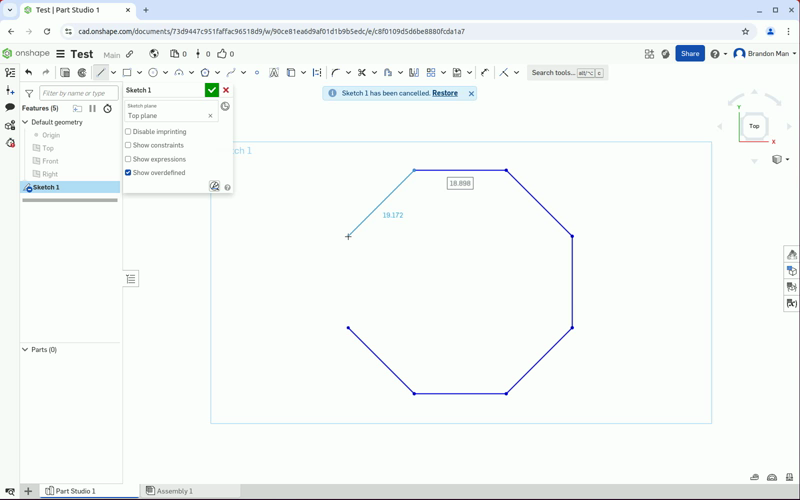
key_down(shift)
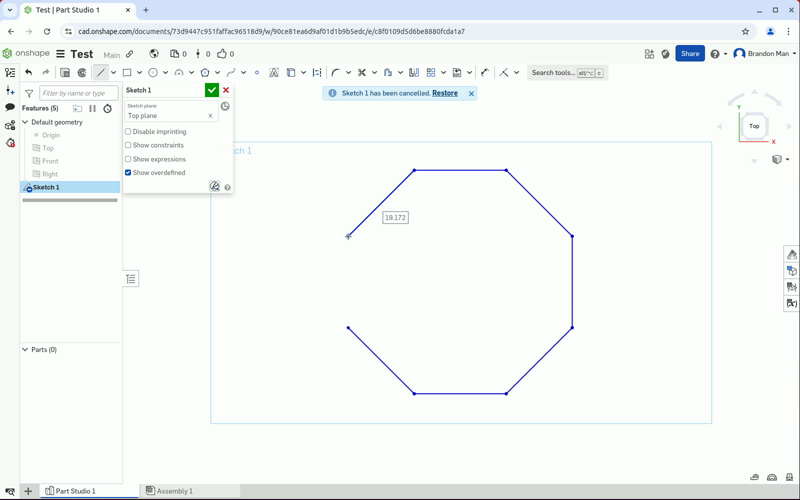
mouse_move(348, 327)
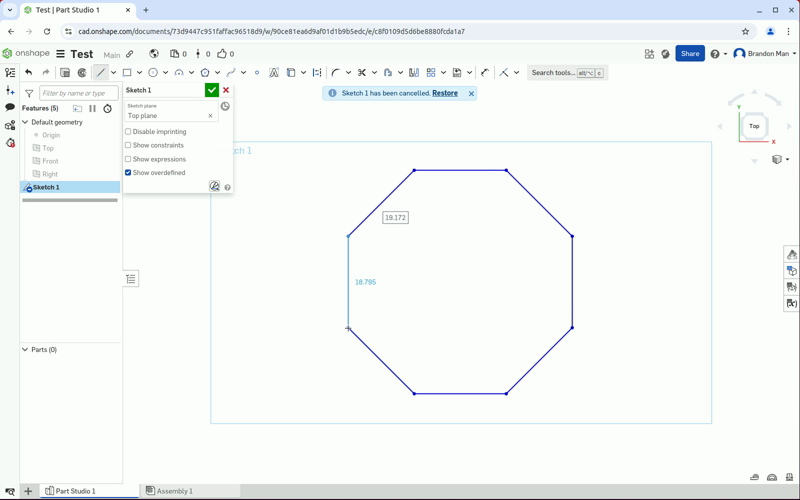
key_up(shift)
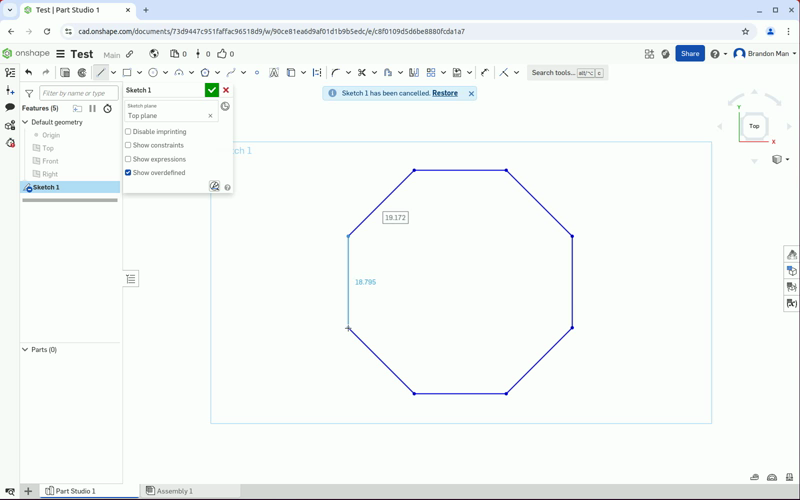
click(348, 327)
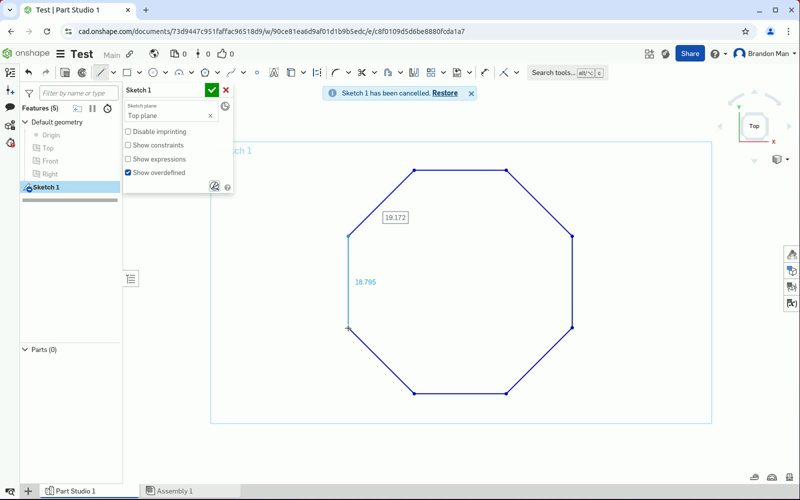
key(esc)
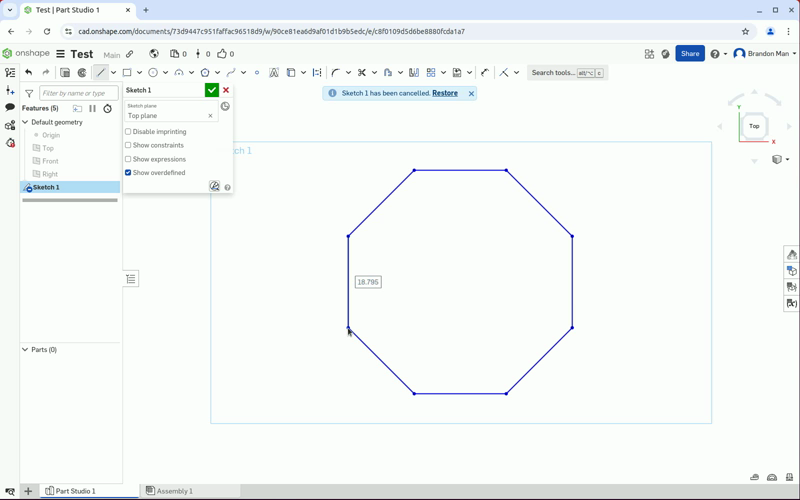
mouse_move(379, 264)
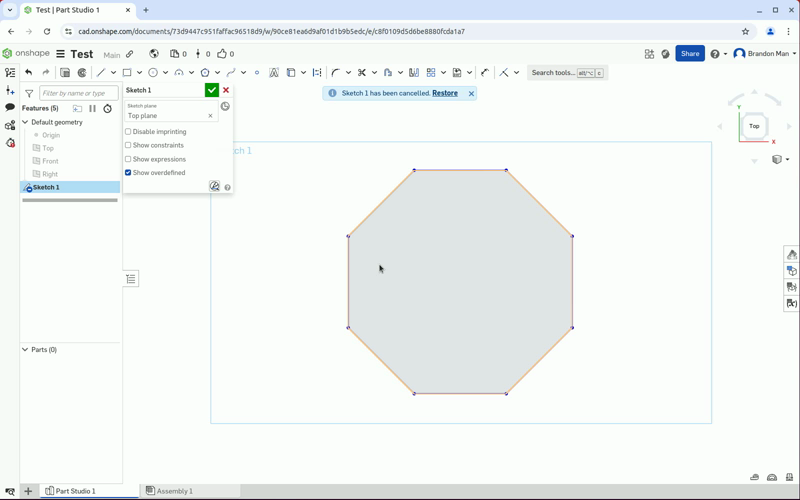
click(379, 264)
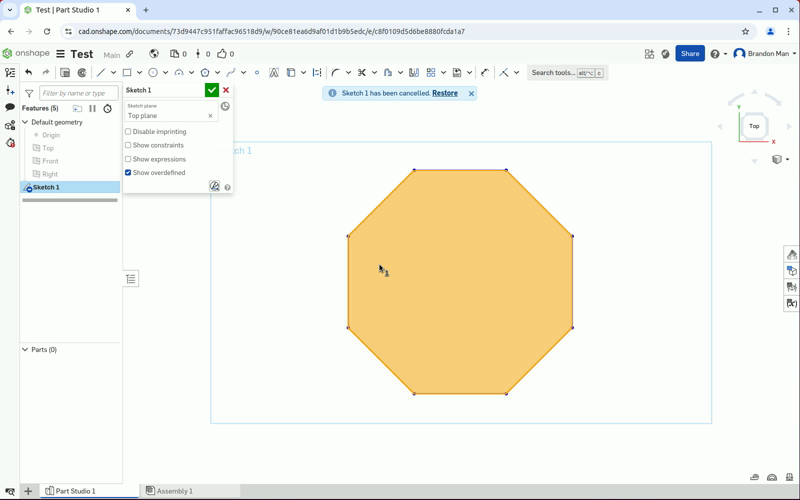
mouse_move(73, 352)
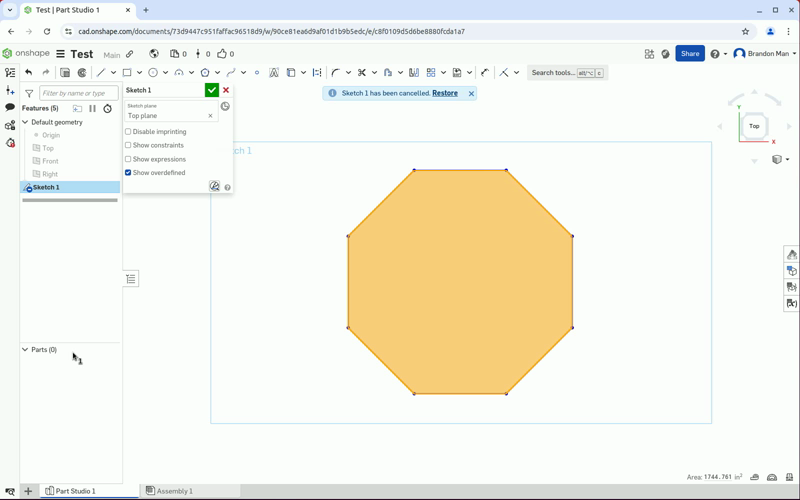
key(shift+y)
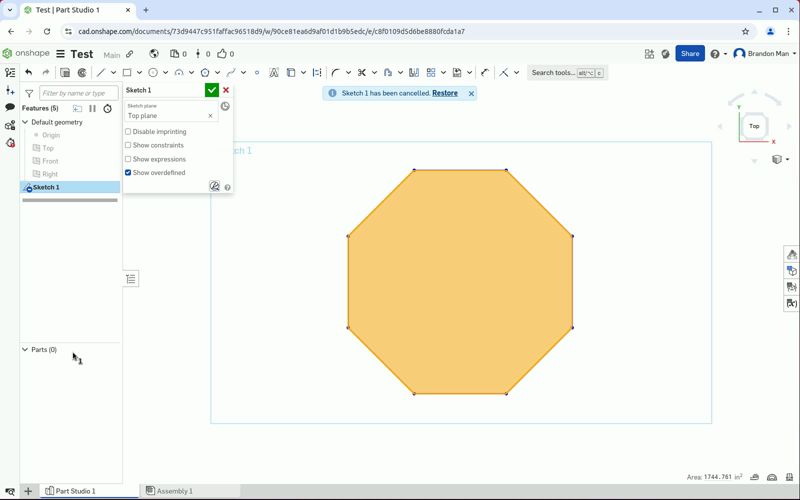
key(shift+e)
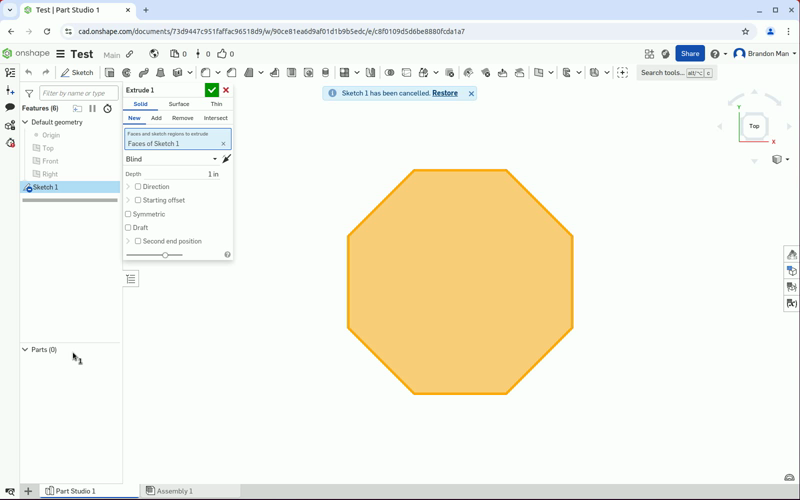
mouse_move(143, 106)
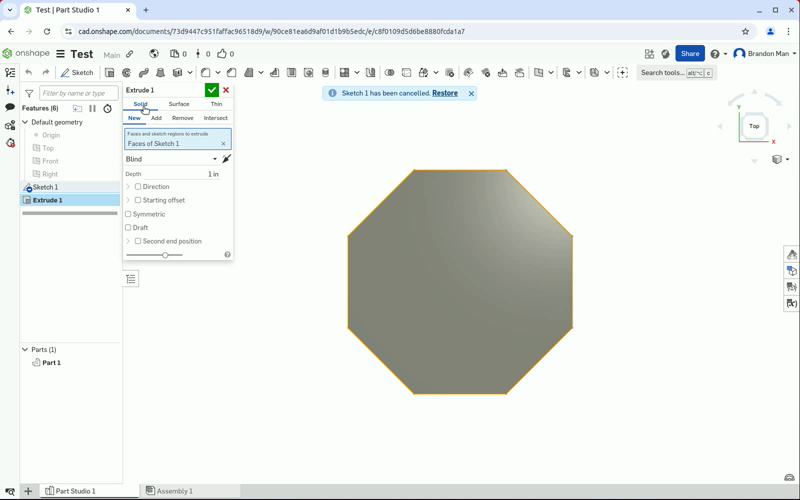
click(143, 106)
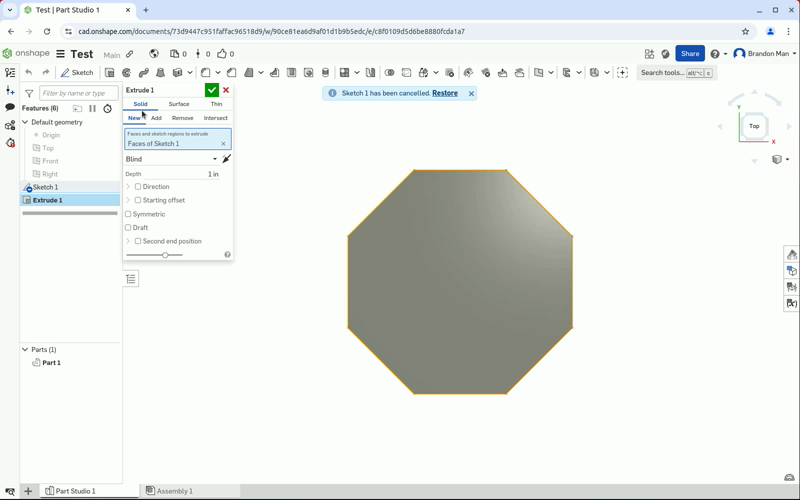
mouse_move(137, 120)
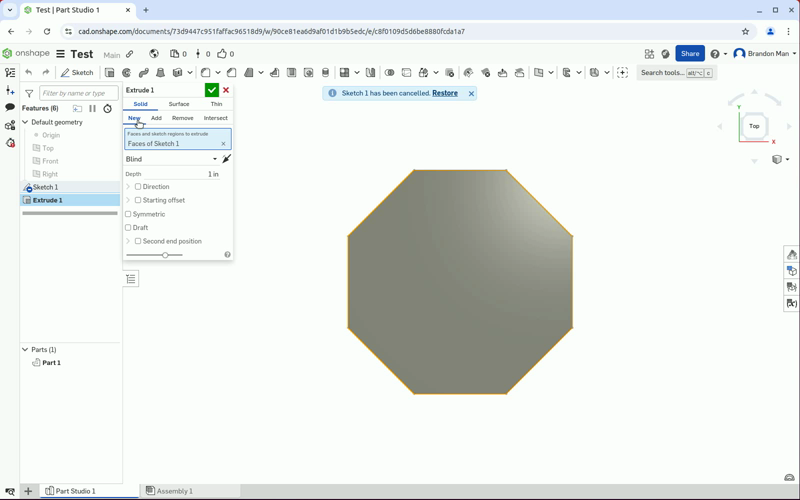
click(137, 120)
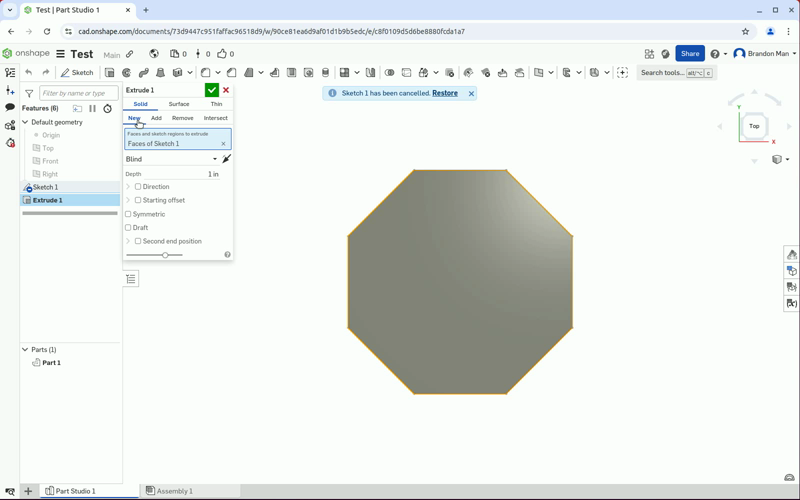
key(tab, 4)
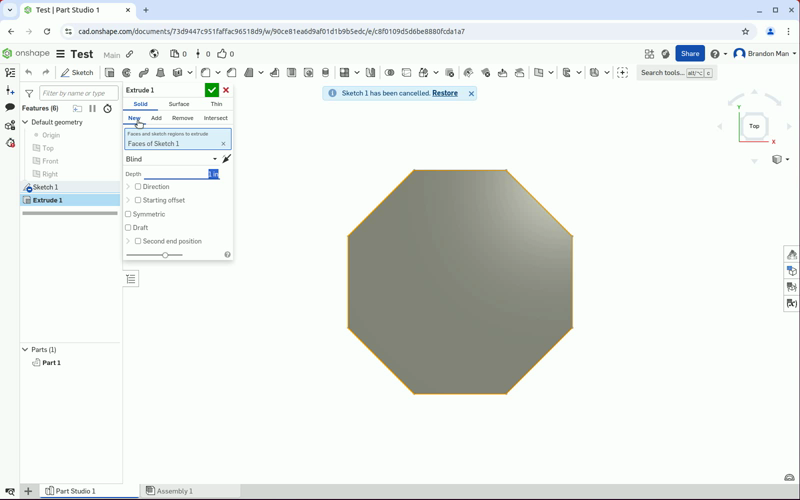
text(9.628)
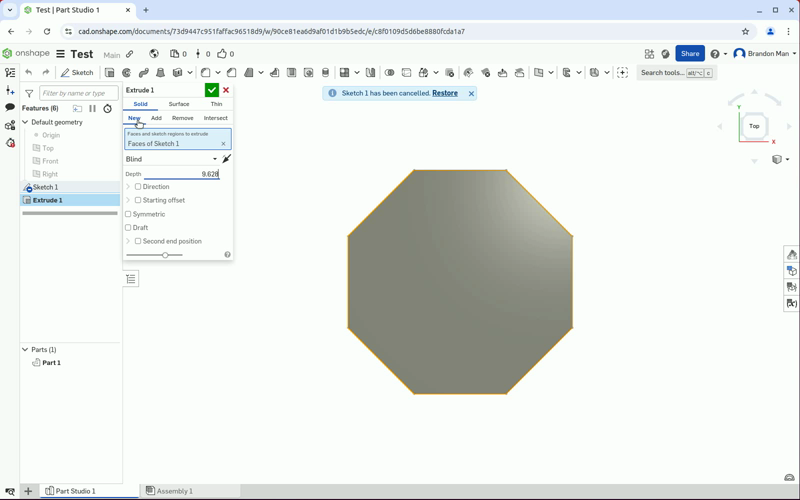
key(enter)
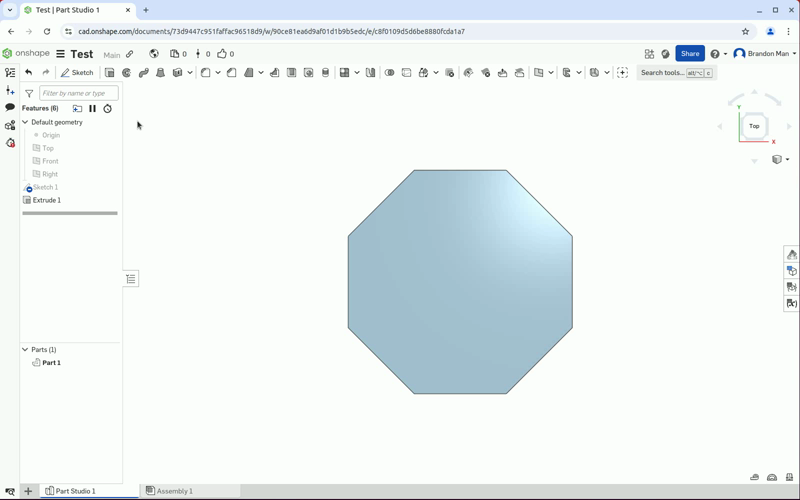
key(shift+h)
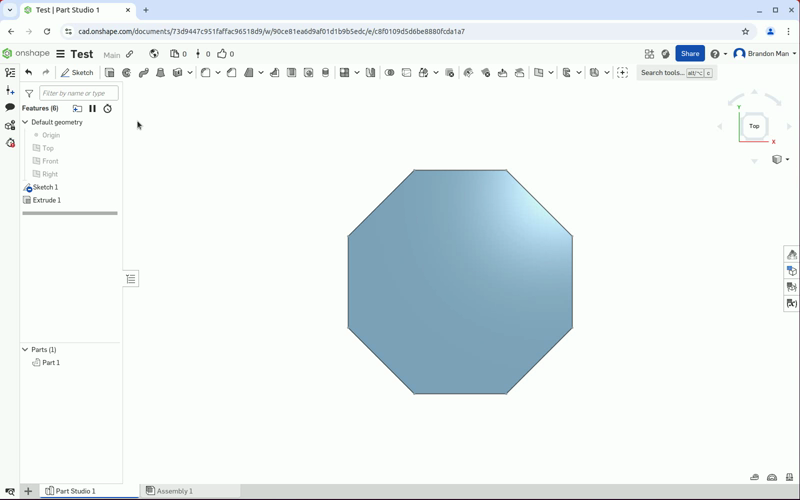
key(shift+h)
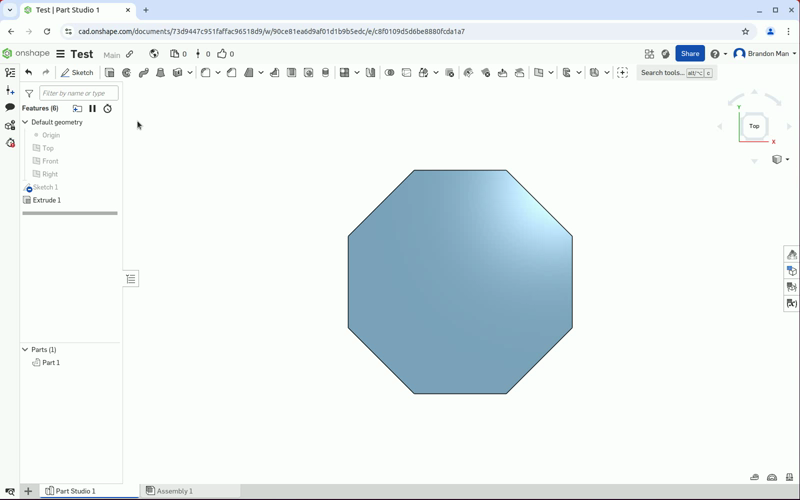
mouse_move(73, 189)
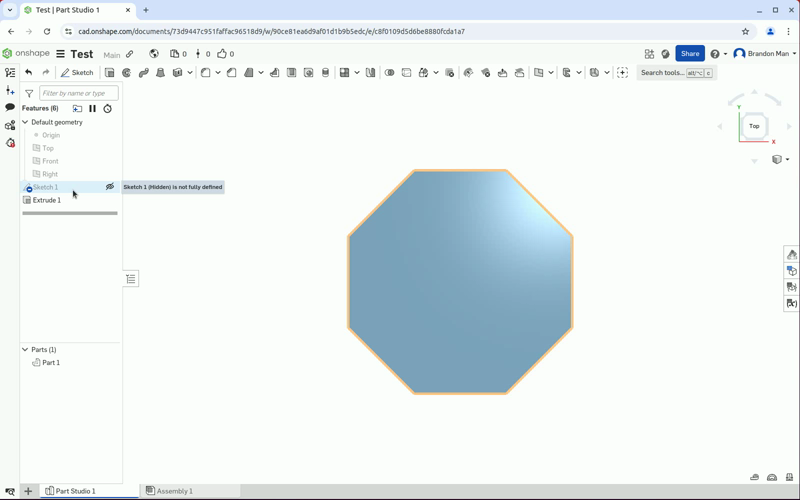
click(73, 189)
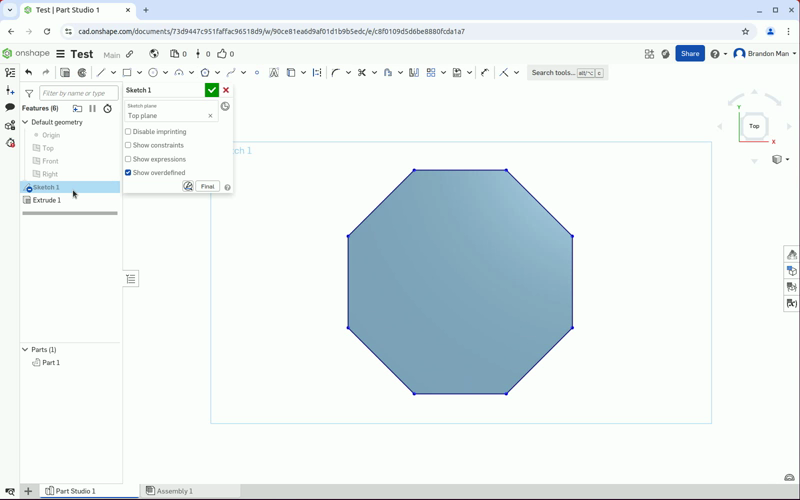
mouse_move(229, 92)
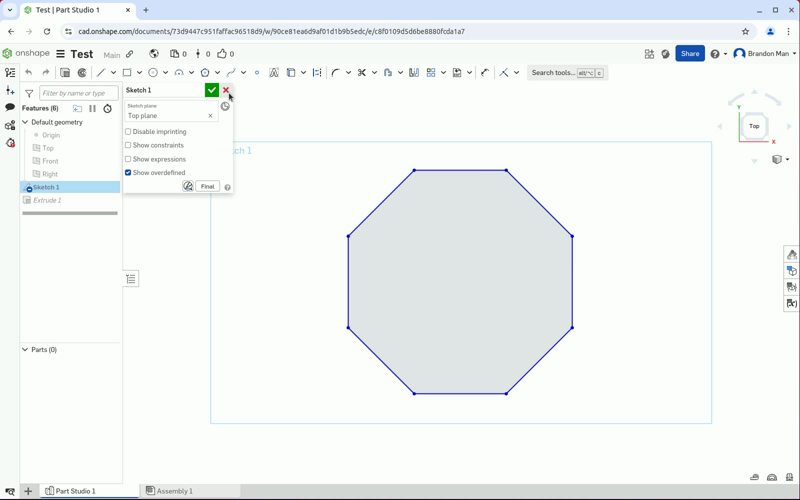
click(229, 92)
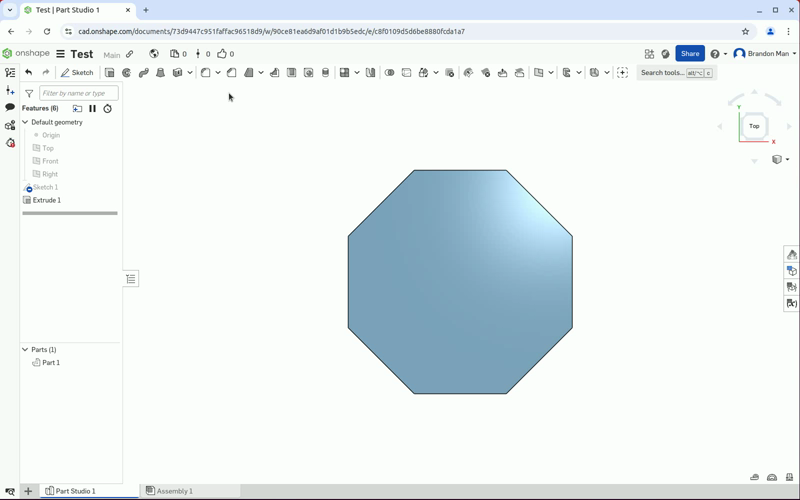
mouse_move(541, 75)
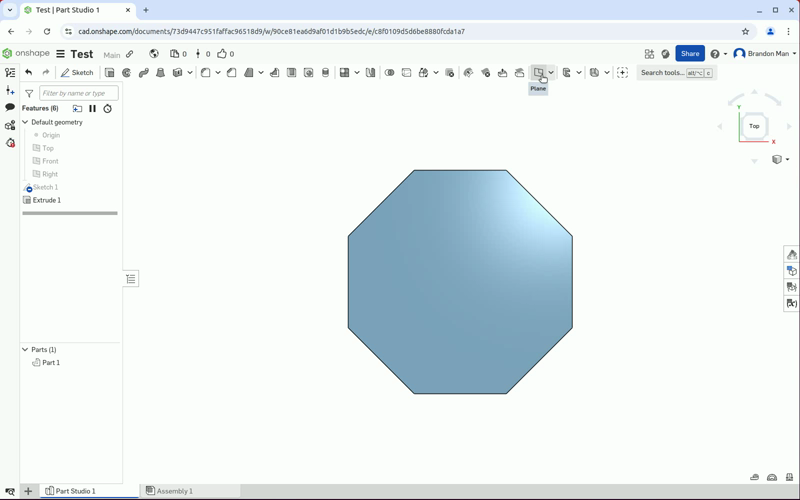
click(541, 75)
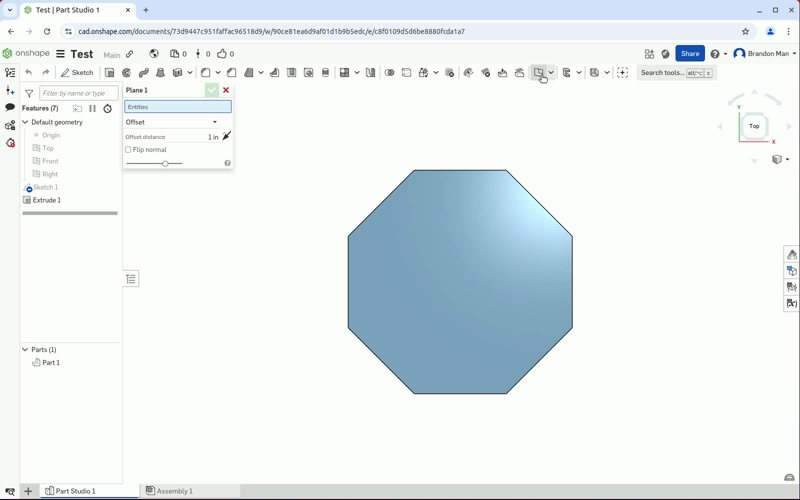
mouse_move(73, 150)
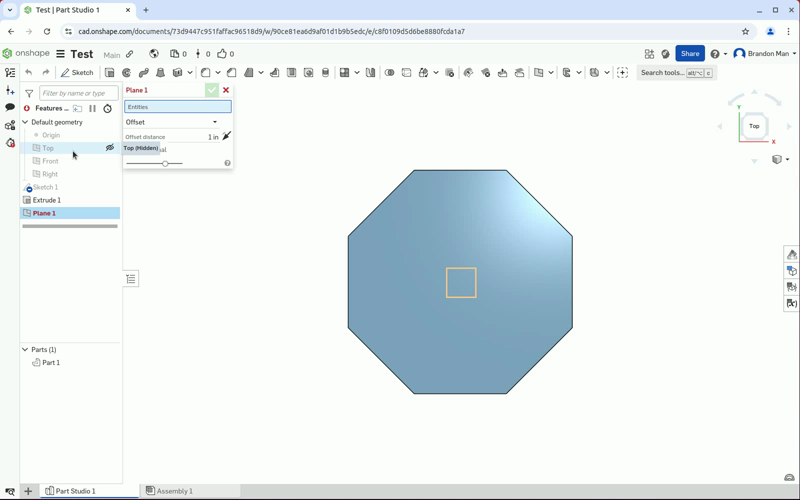
click(73, 150)
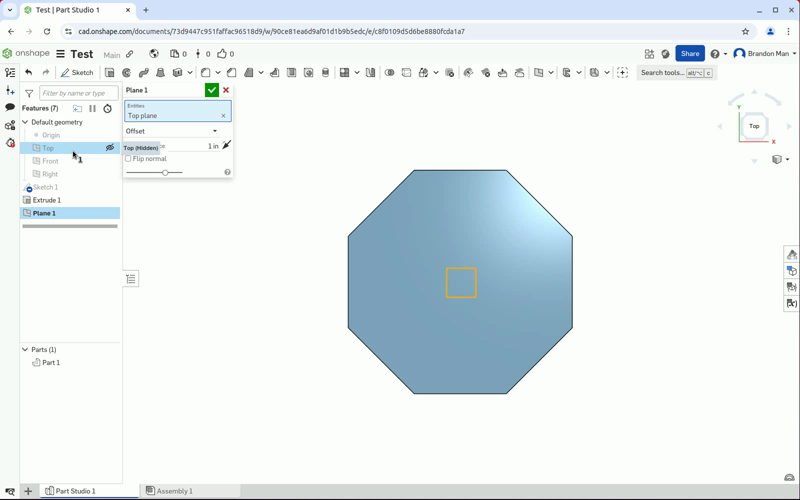
key(tab, 2)
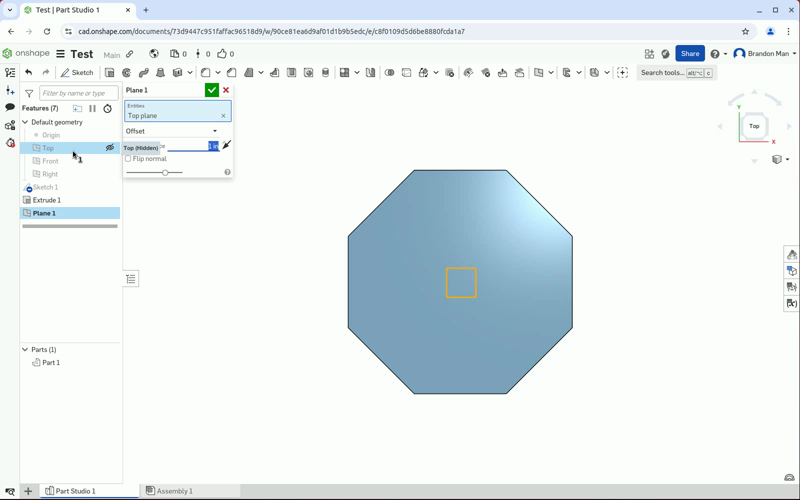
text(9.613)
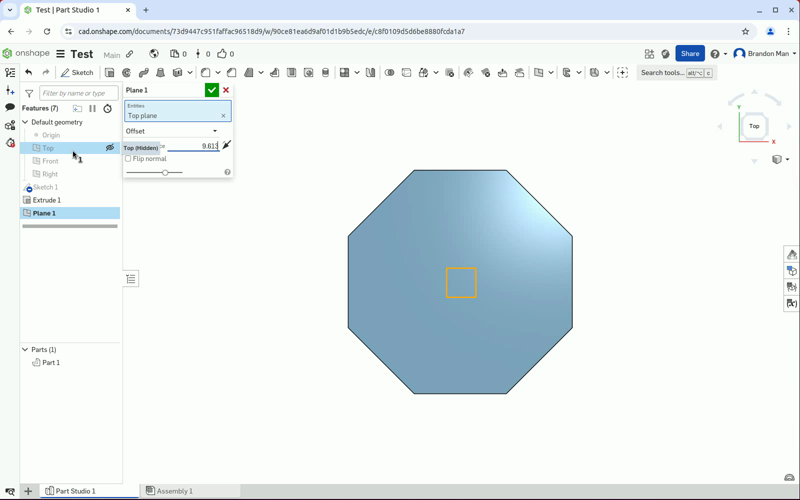
key(enter, 2)
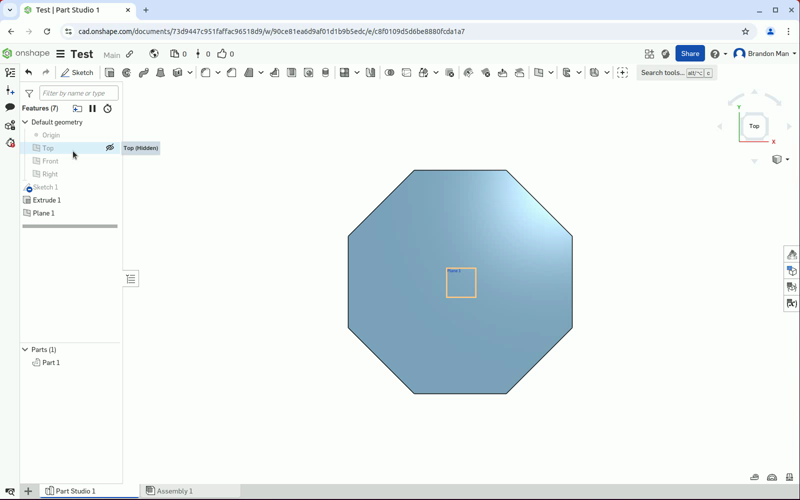
key(shift+s)
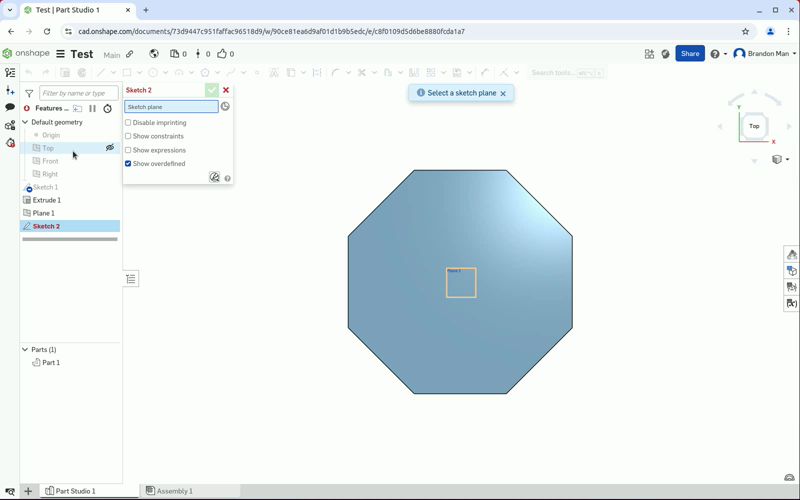
mouse_move(73, 215)
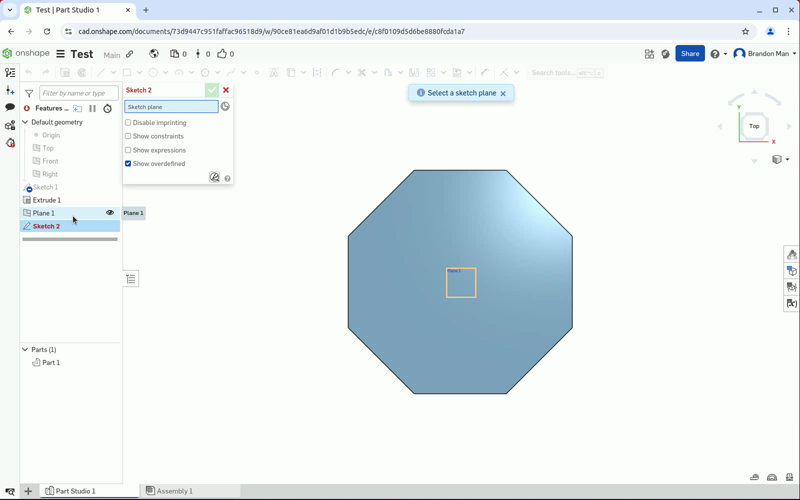
click(73, 215)
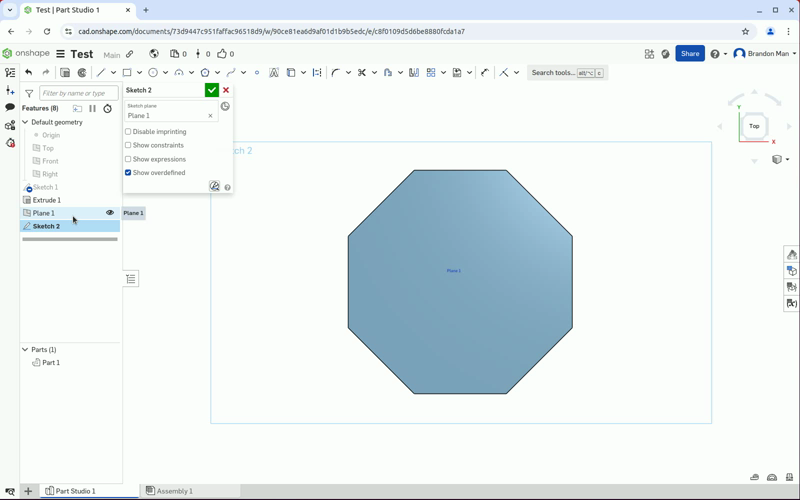
mouse_move(73, 352)
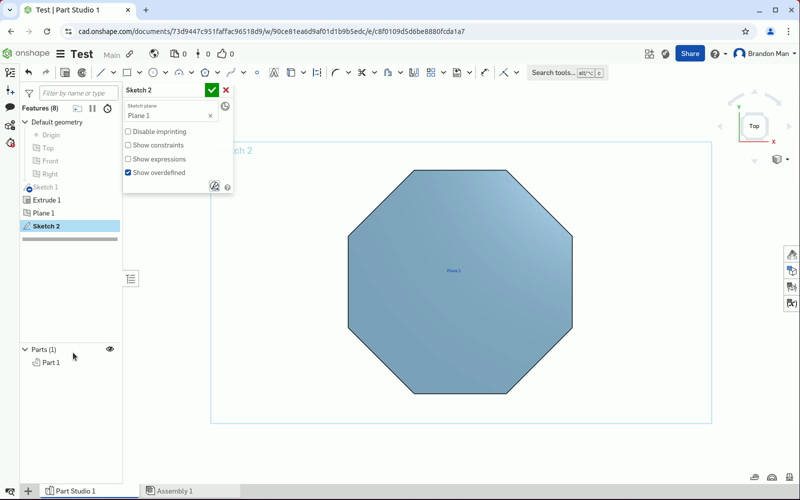
key(y)
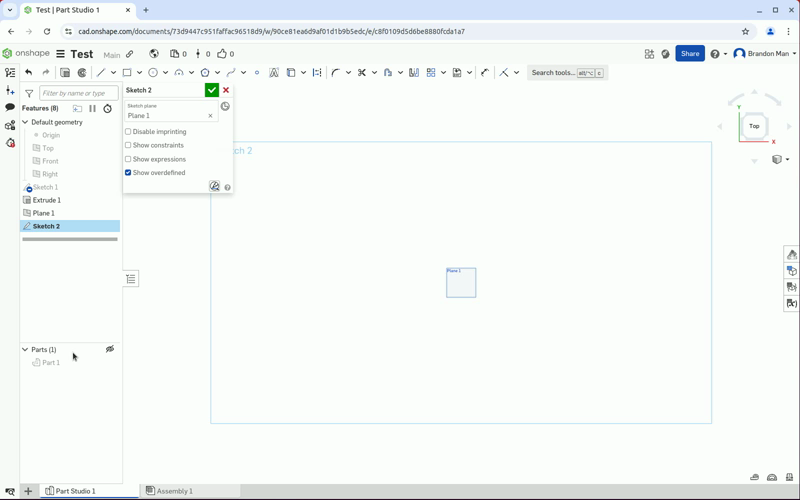
key(l)
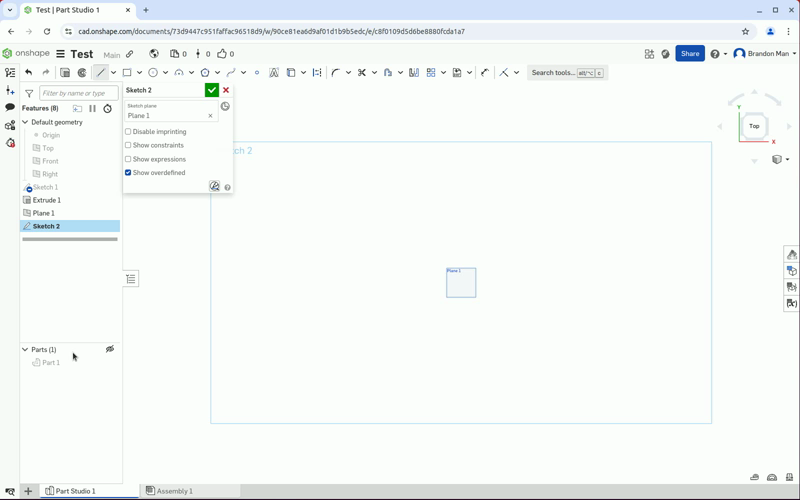
key_down(shift)
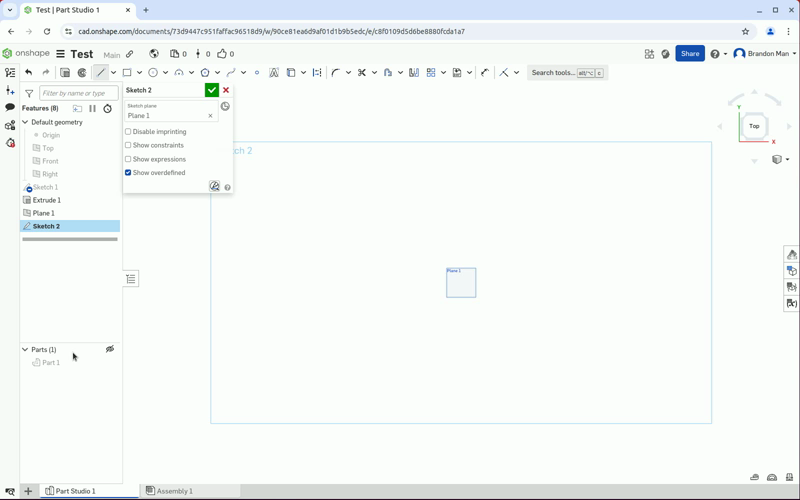
mouse_move(359, 323)
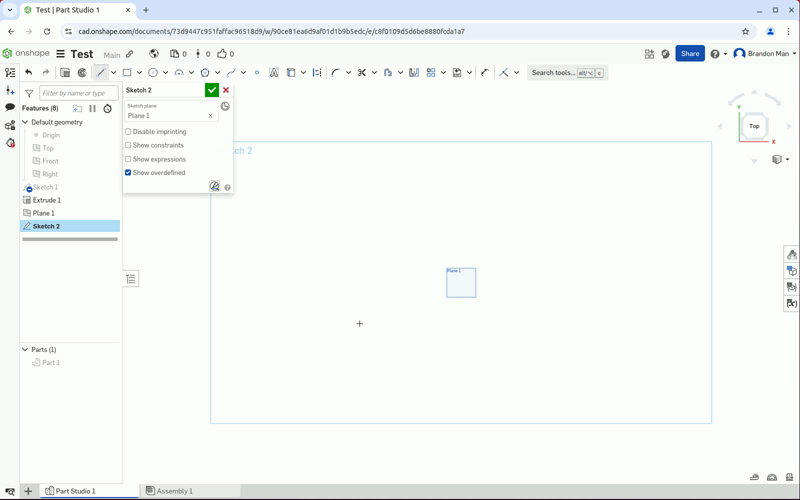
click(359, 323)
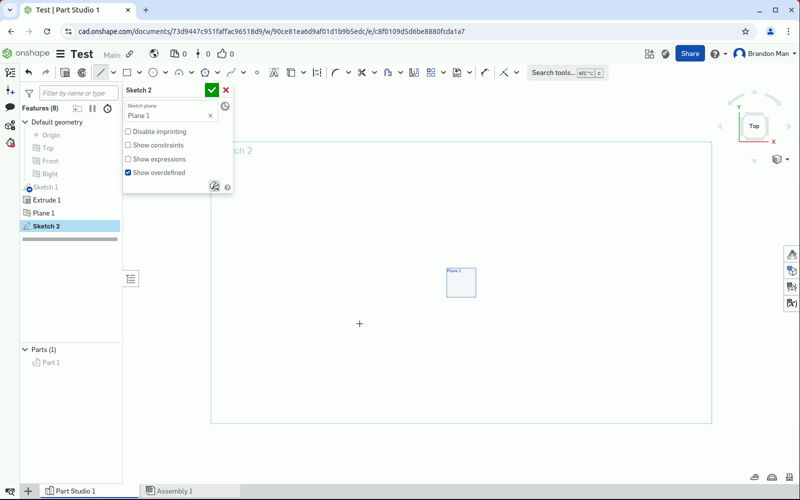
key_up(shift)
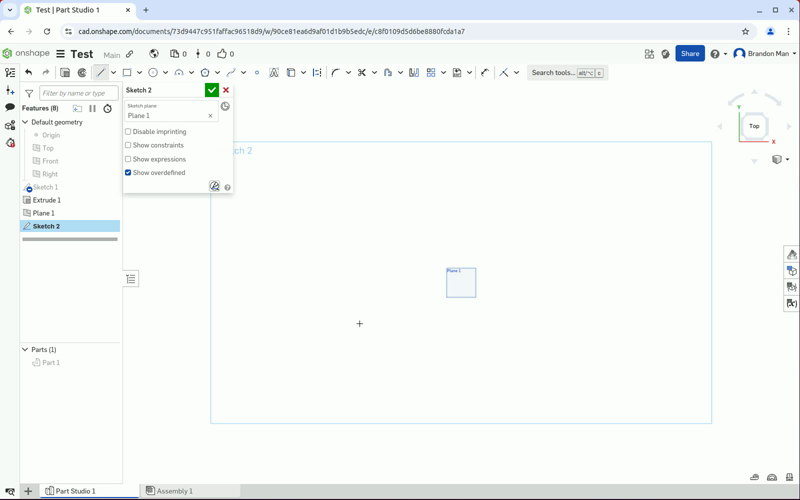
key_down(shift)
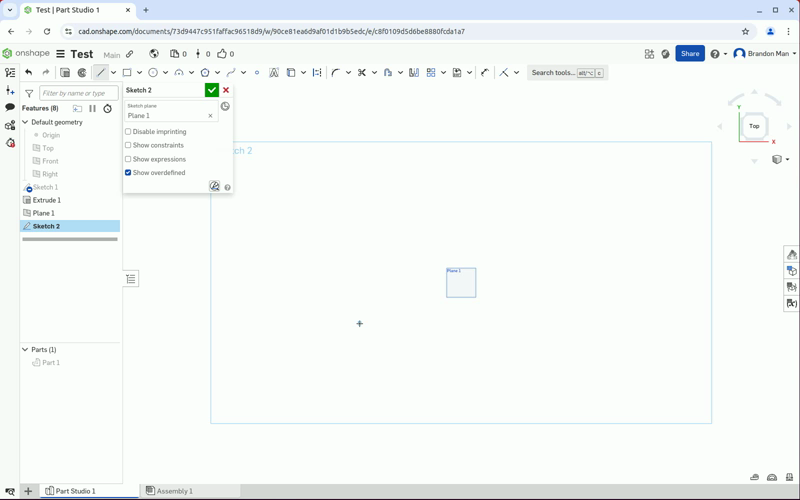
mouse_move(419, 382)
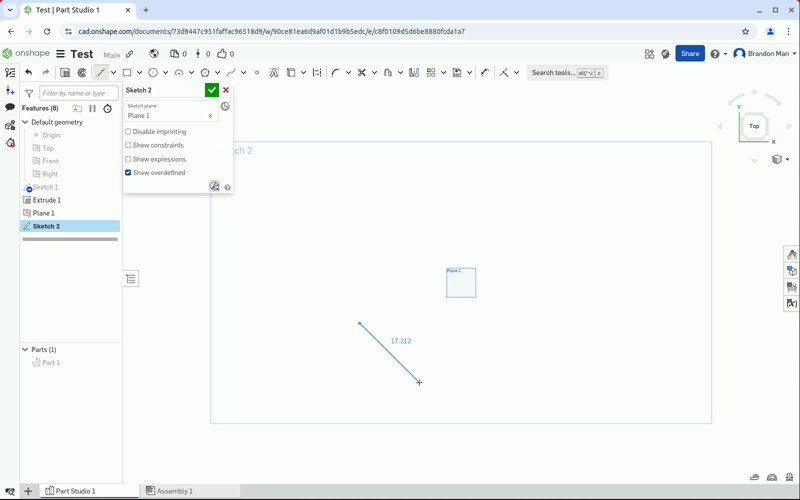
click(419, 382)
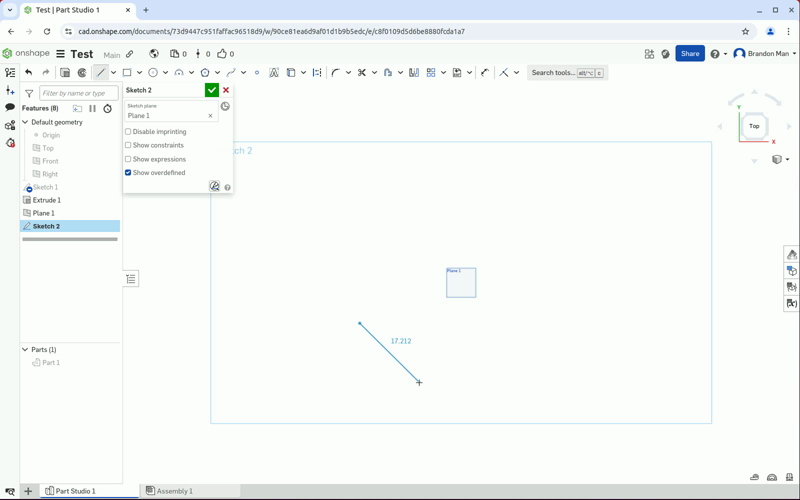
key_up(shift)
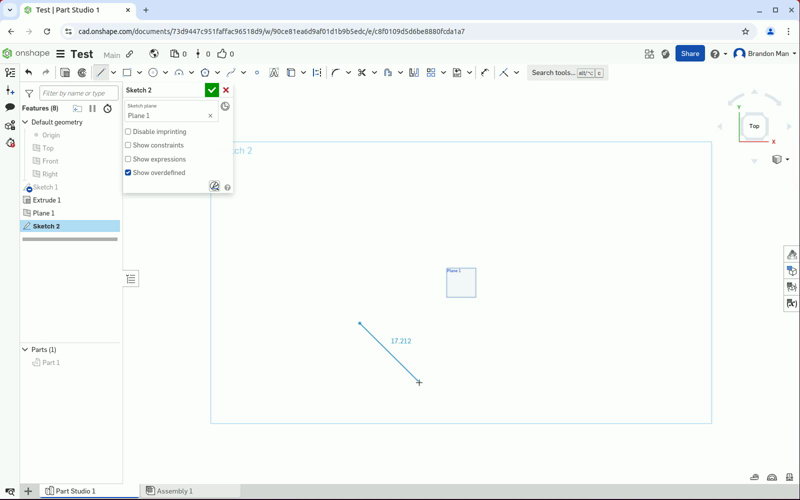
key_down(shift)
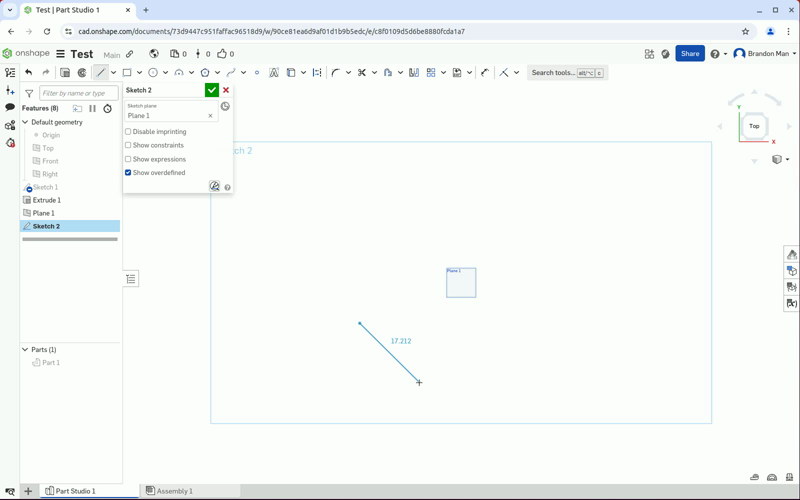
mouse_move(501, 382)
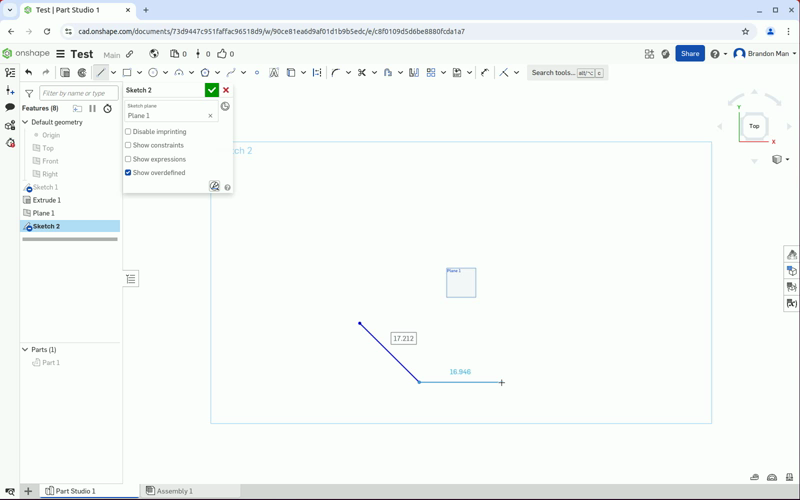
click(501, 382)
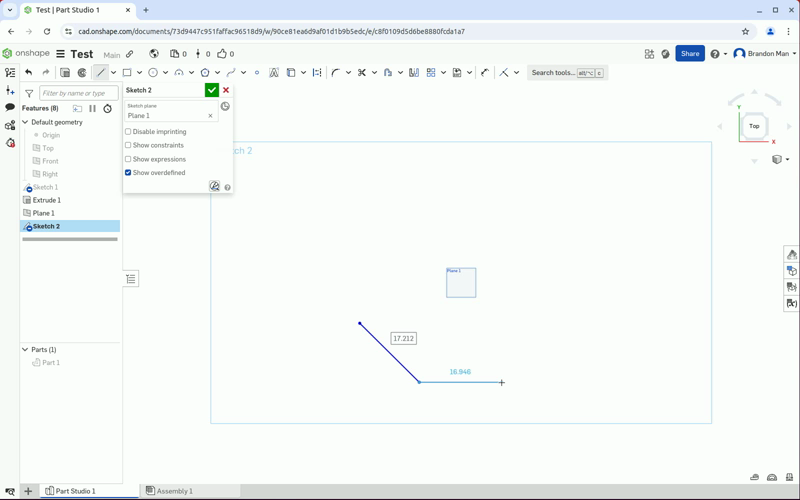
key_up(shift)
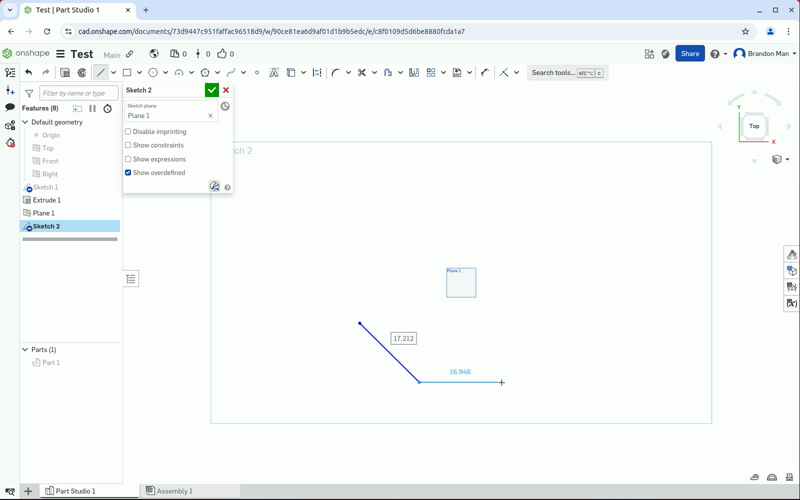
key_down(shift)
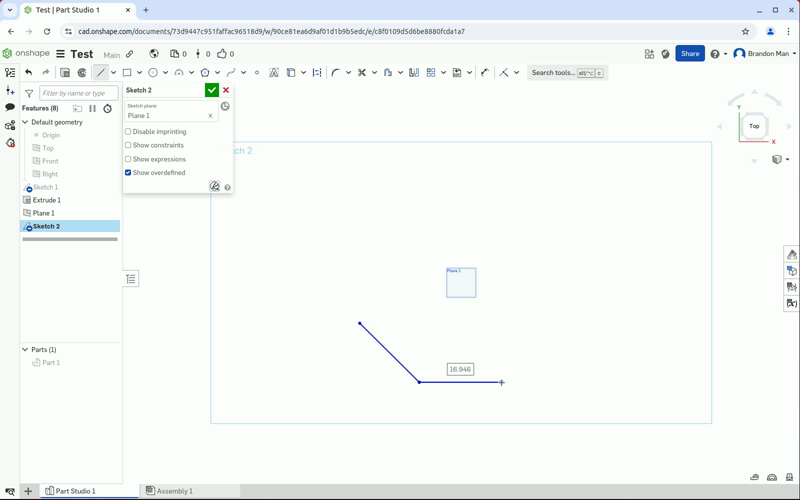
mouse_move(560, 323)
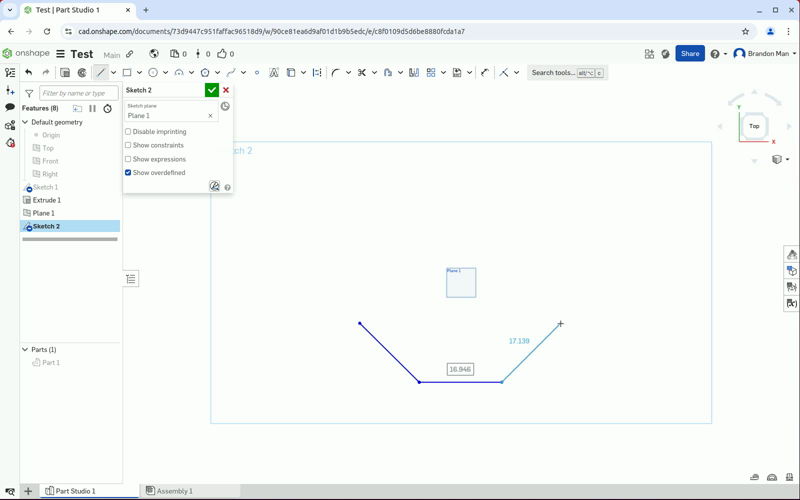
click(560, 323)
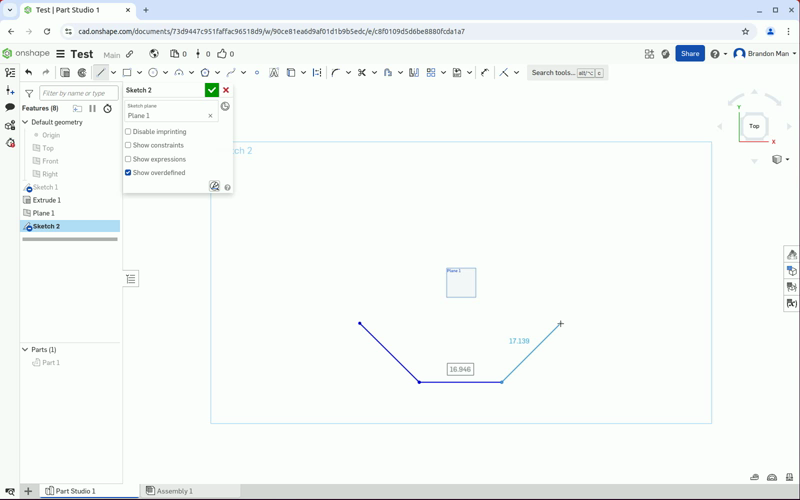
key_up(shift)
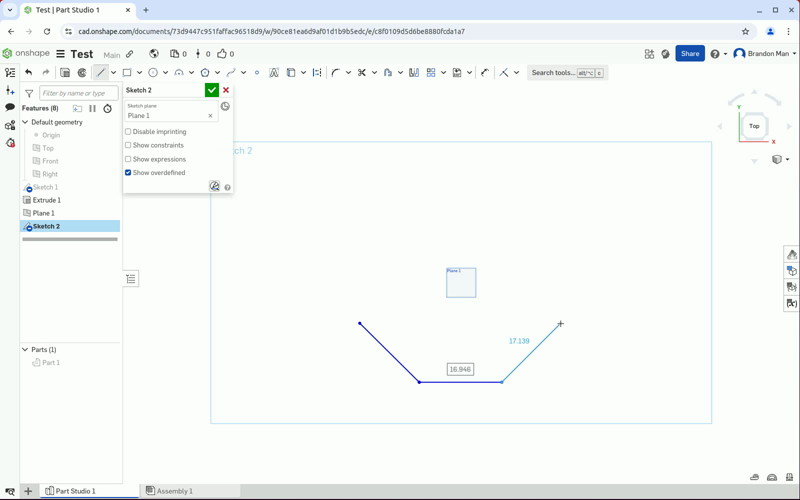
key_down(shift)
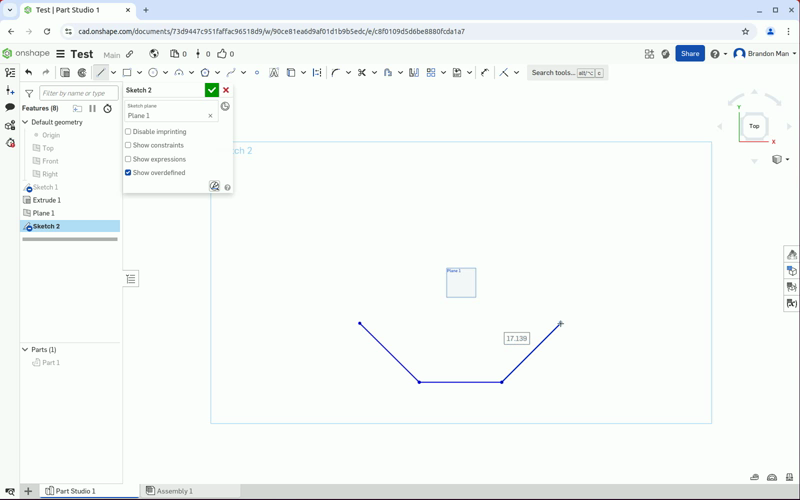
mouse_move(560, 240)
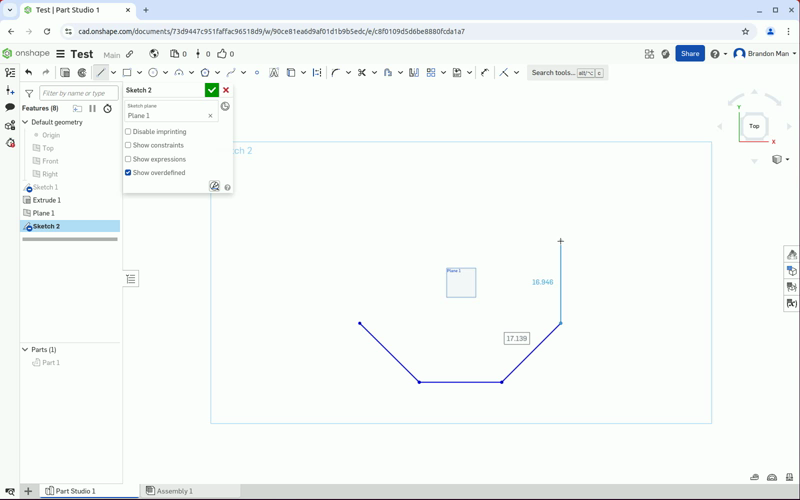
click(560, 240)
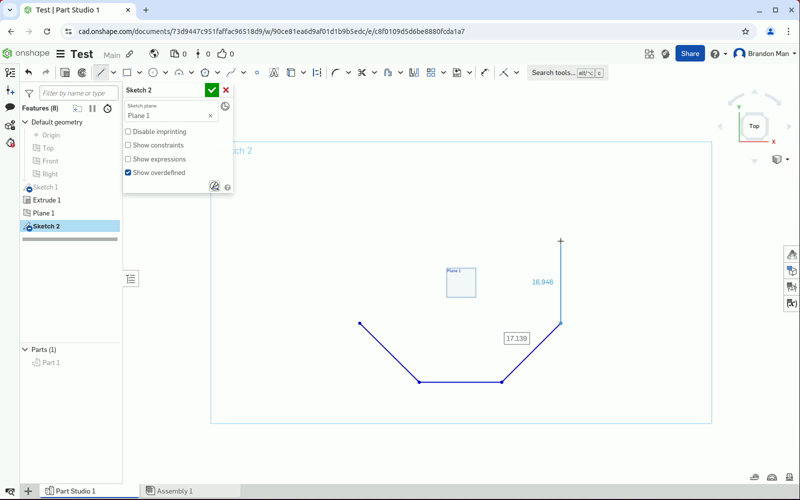
key_up(shift)
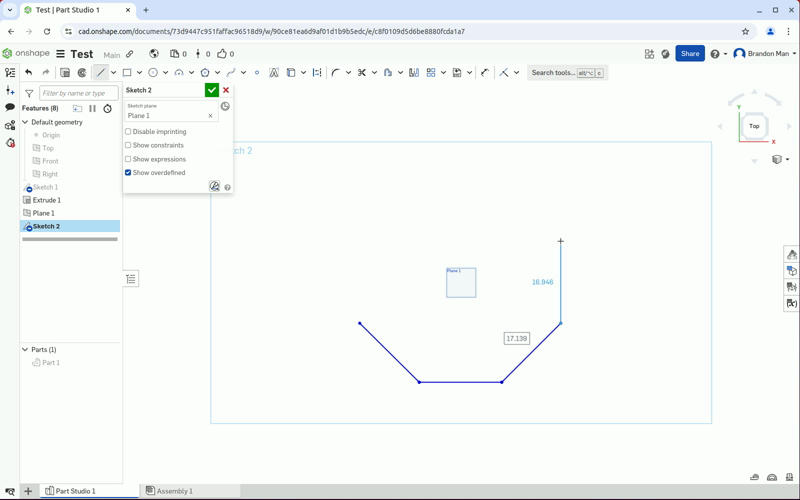
key_down(shift)
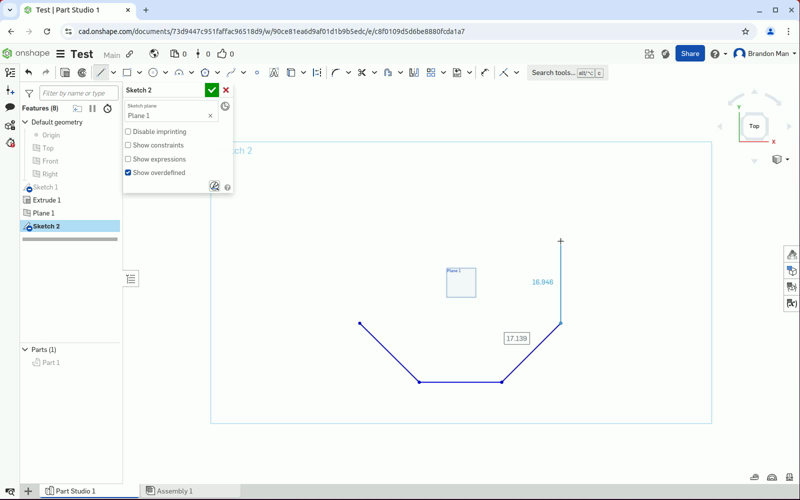
mouse_move(501, 181)
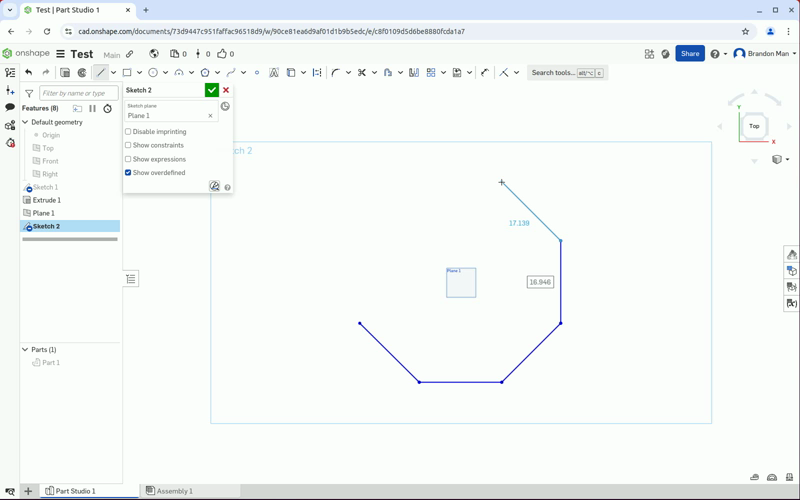
click(501, 181)
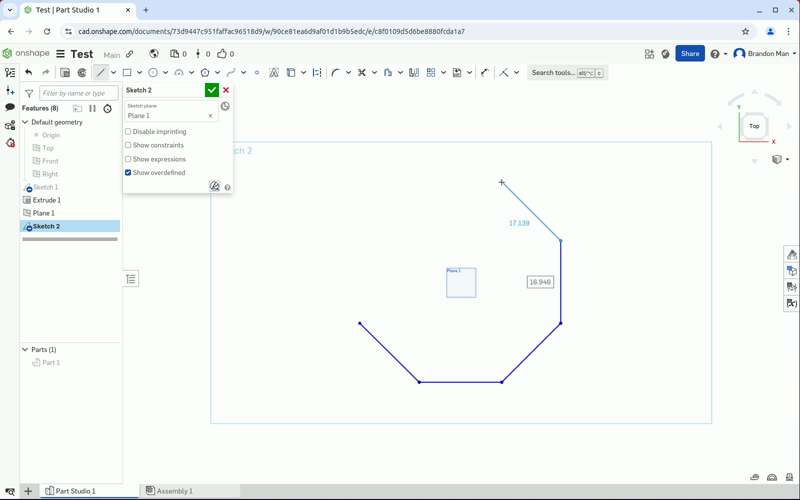
key_up(shift)
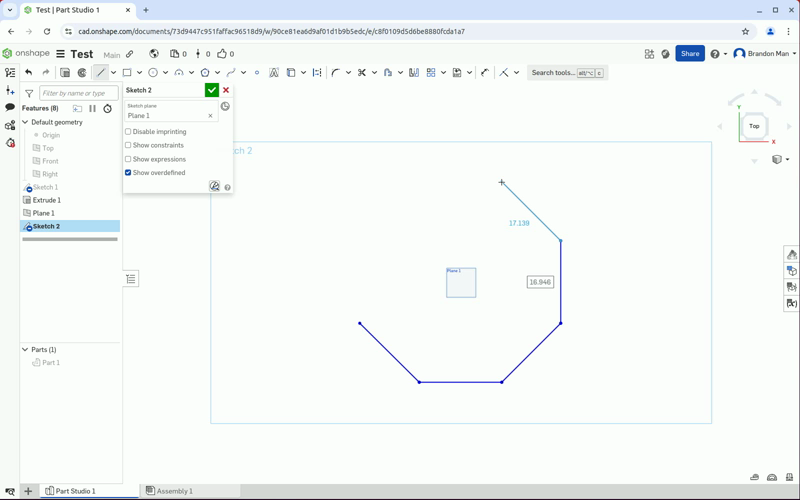
key_down(shift)
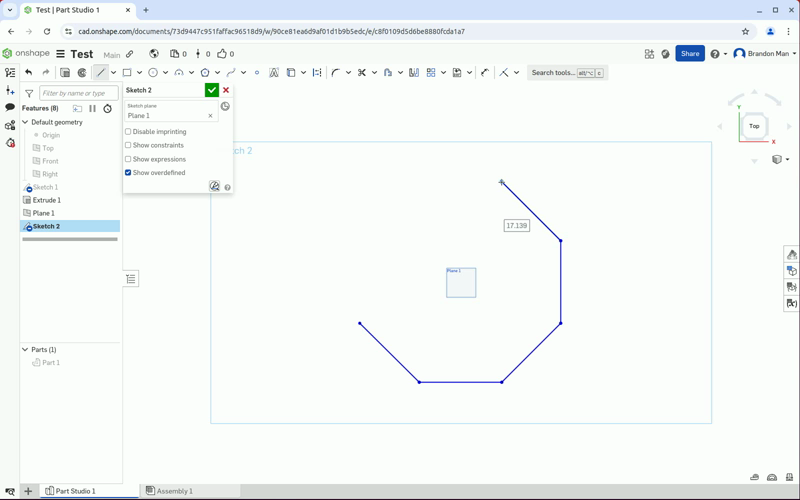
mouse_move(419, 181)
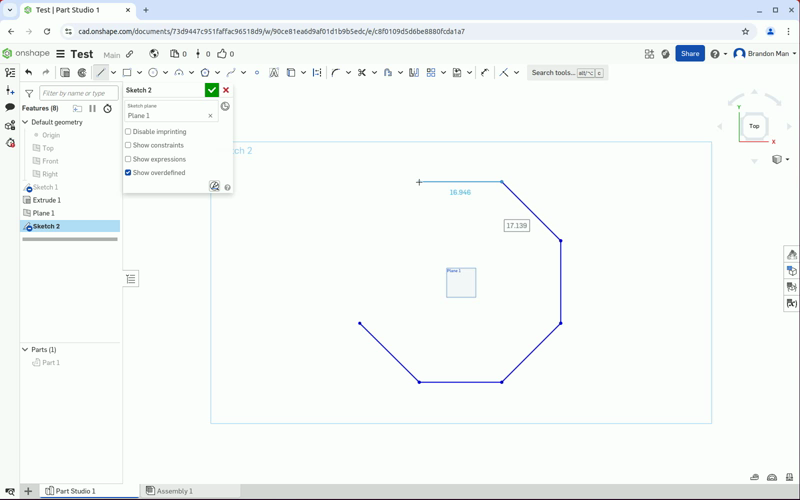
click(419, 181)
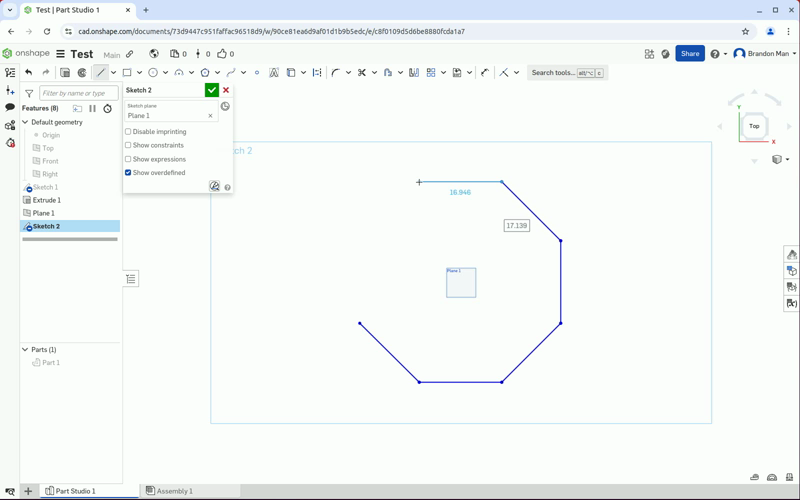
key_up(shift)
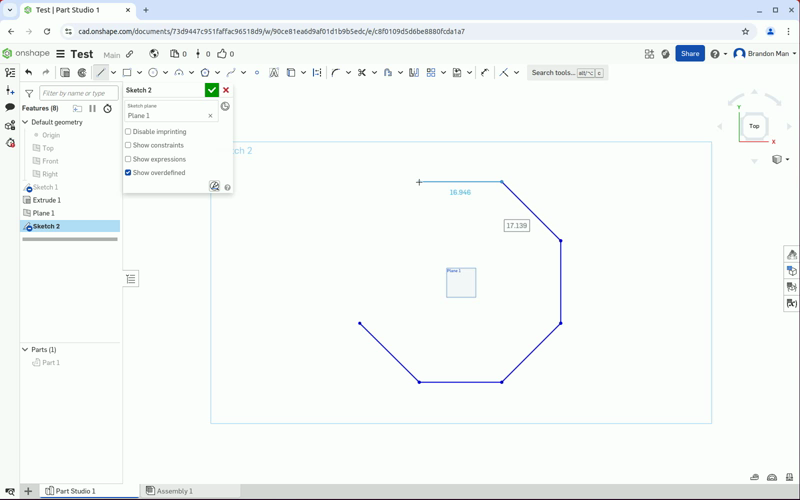
key_down(shift)
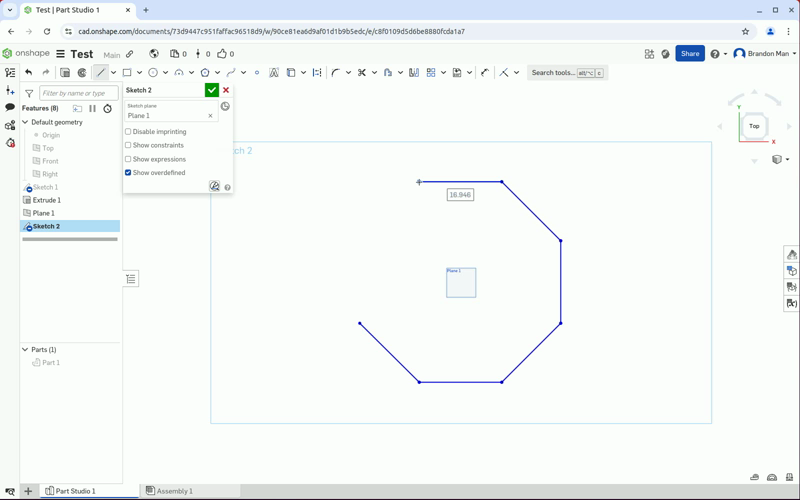
mouse_move(359, 240)
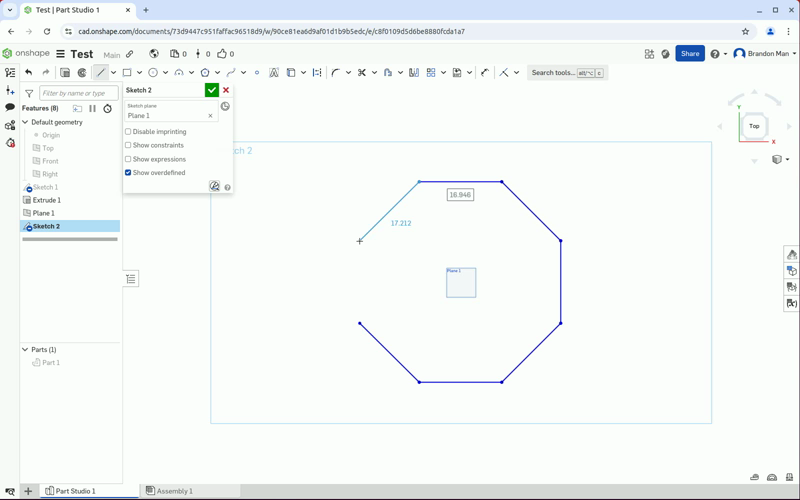
click(359, 240)
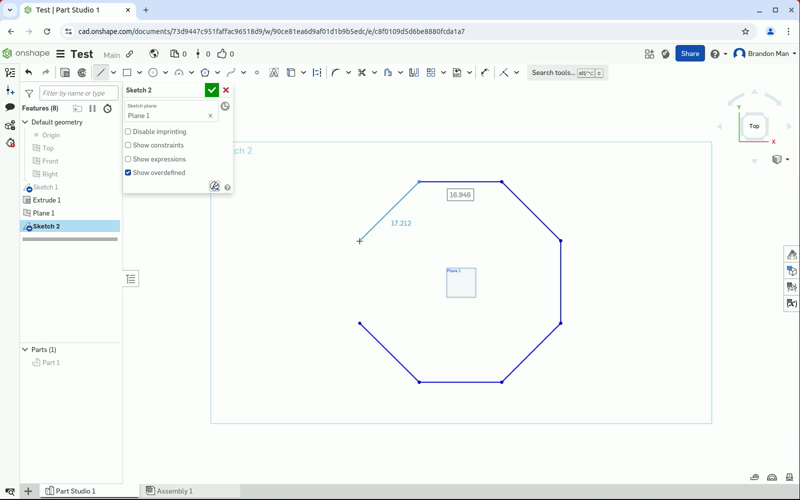
key_up(shift)
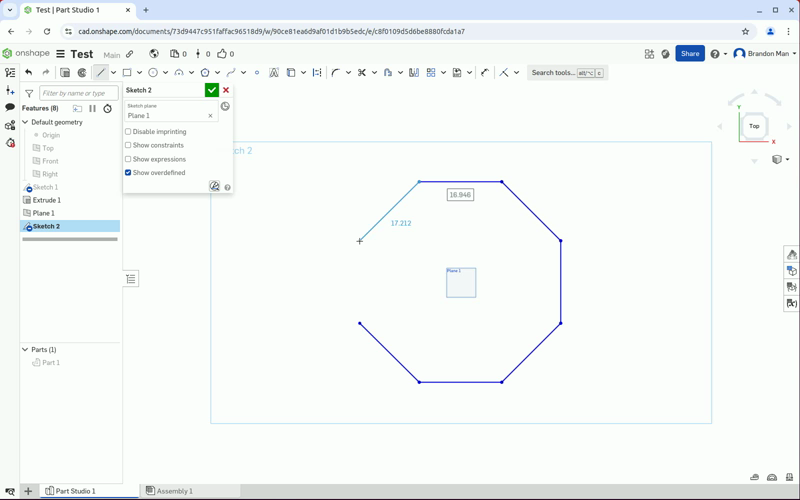
key_down(shift)
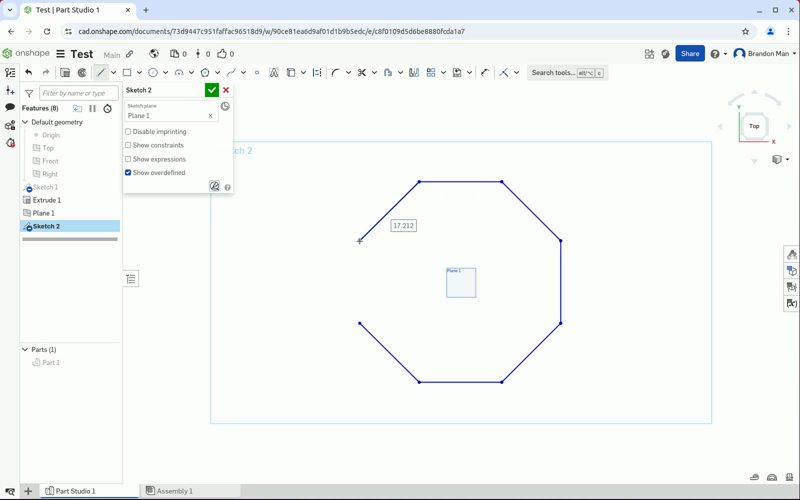
mouse_move(359, 323)
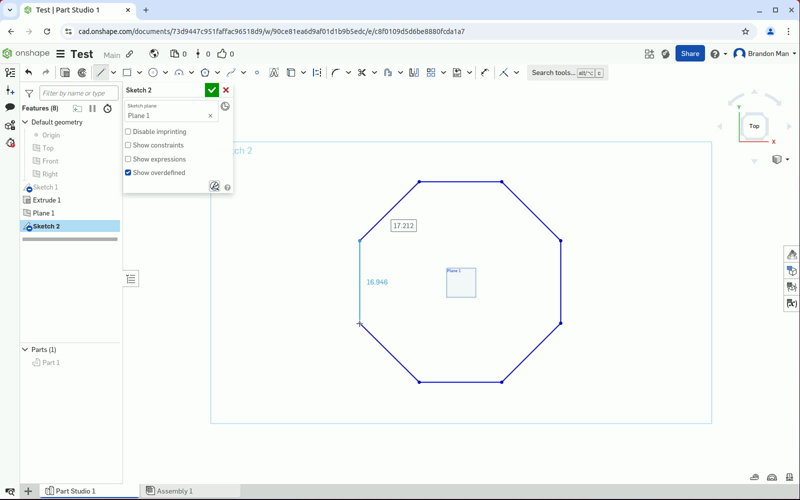
key_up(shift)
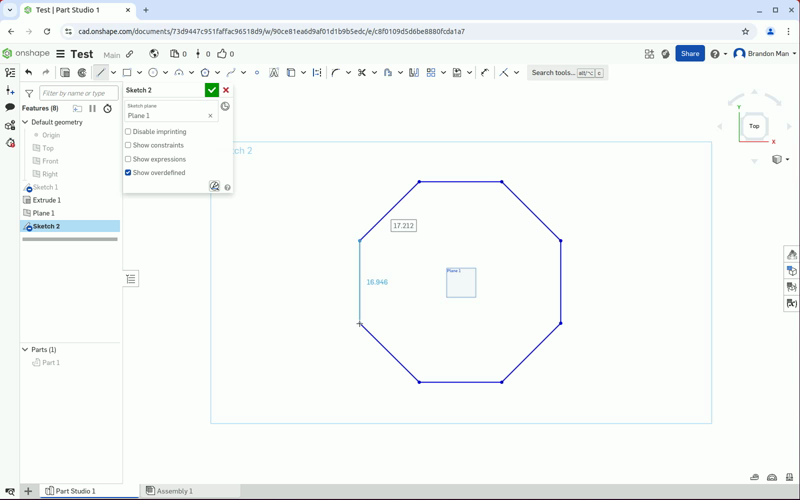
click(359, 323)
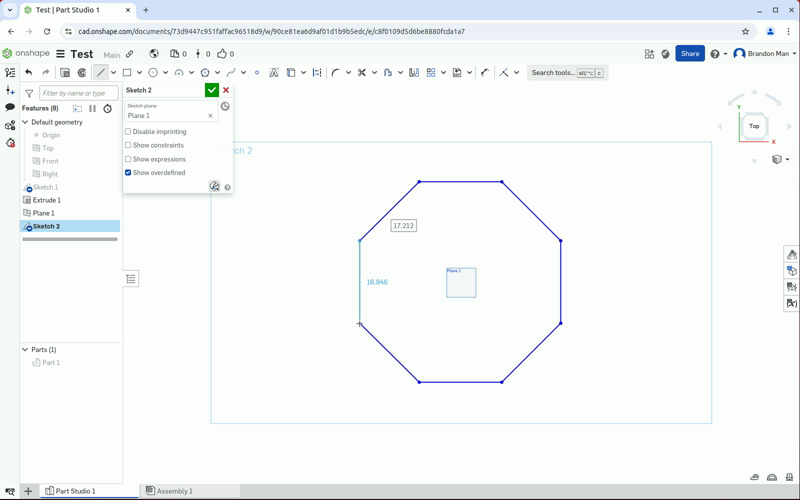
key(esc)
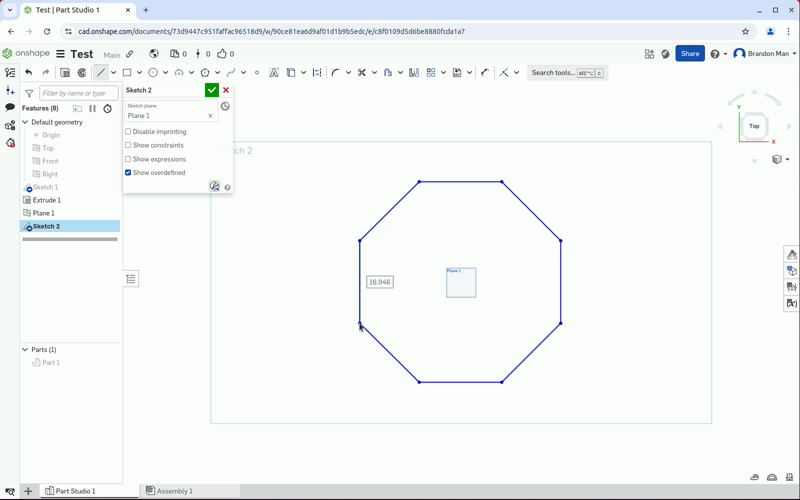
mouse_move(390, 272)
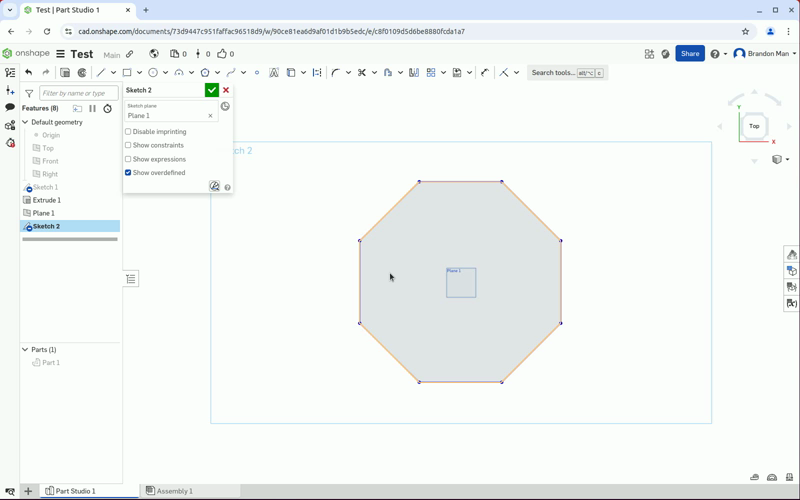
click(390, 272)
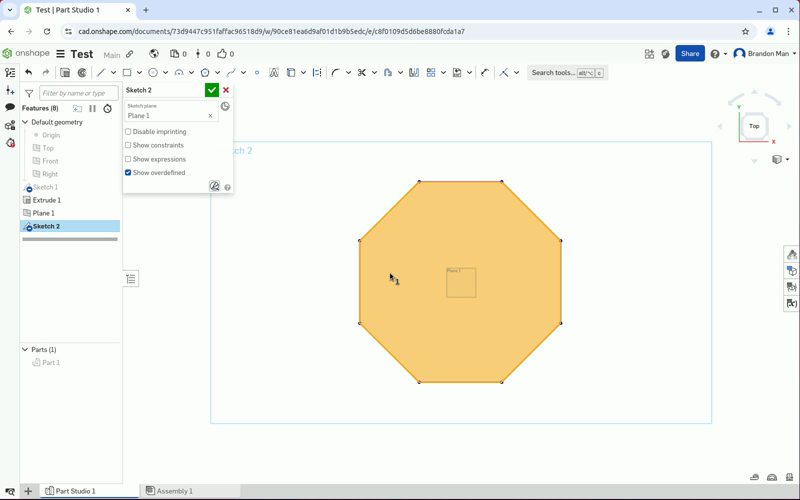
mouse_move(73, 352)
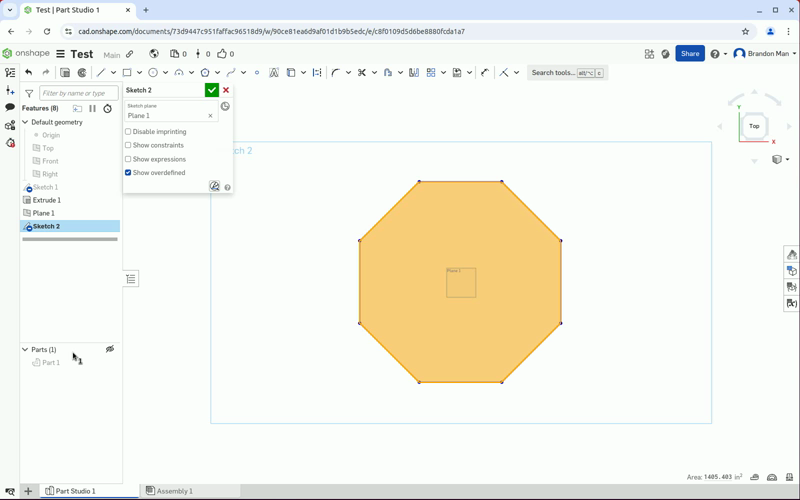
key(shift+y)
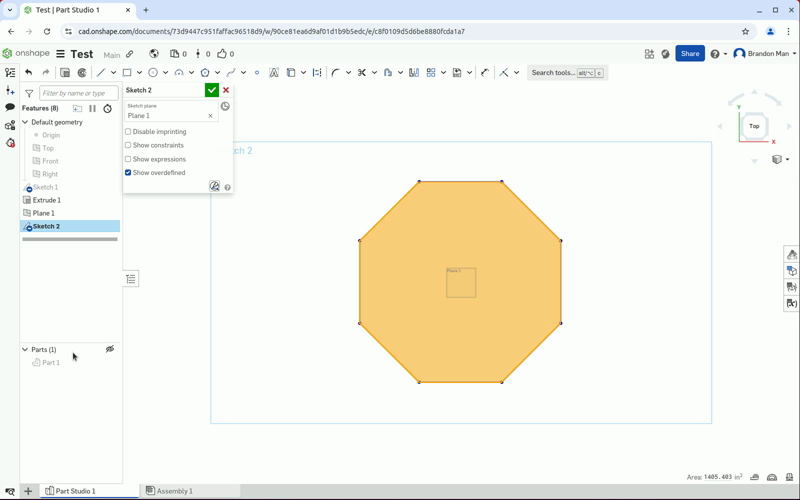
key(shift+e)
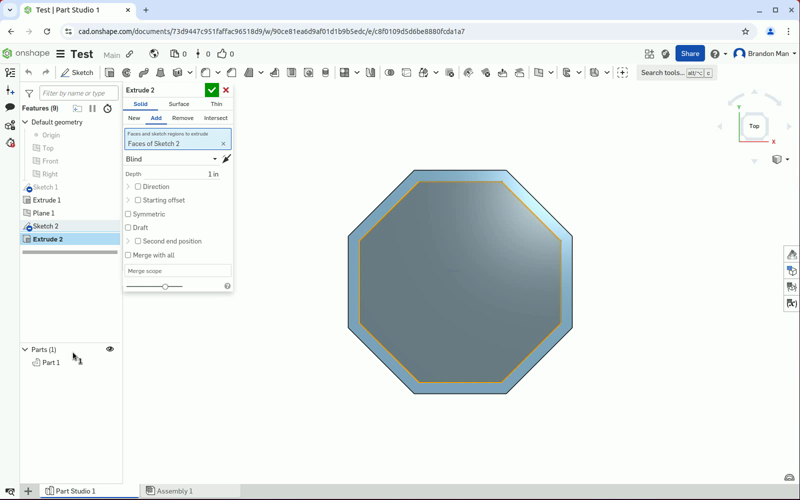
mouse_move(143, 106)
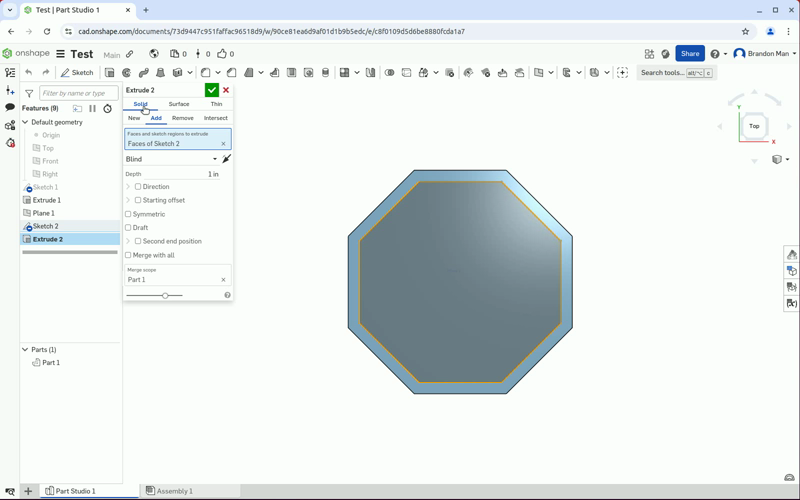
click(143, 106)
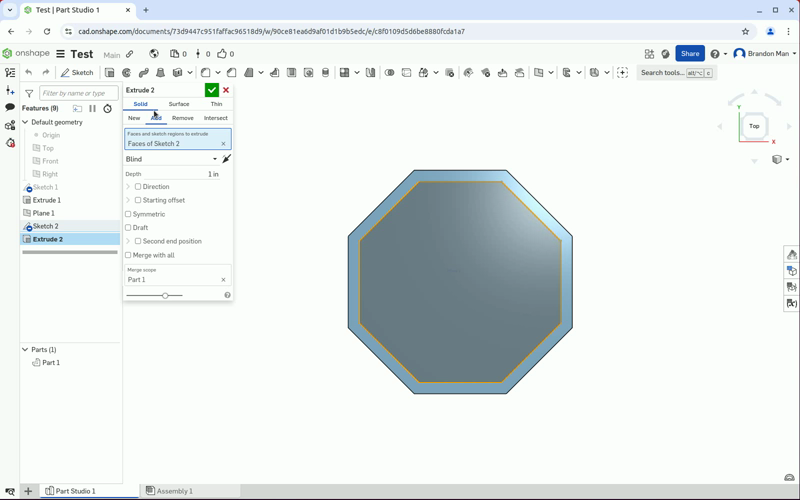
mouse_move(186, 120)
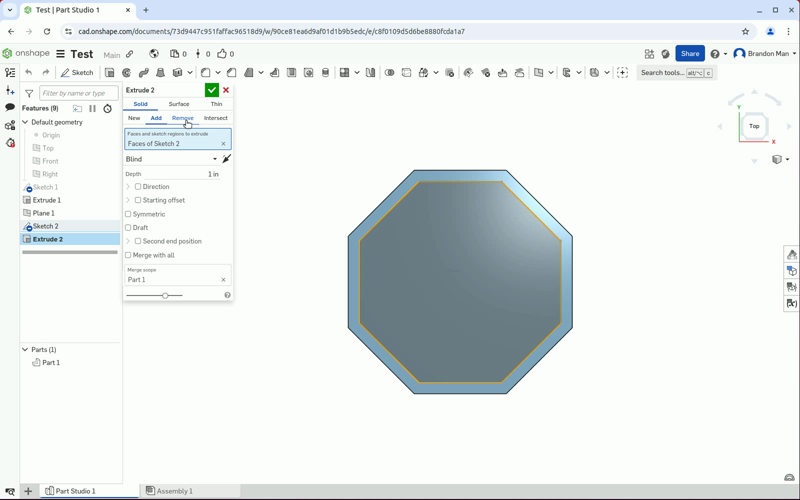
click(186, 120)
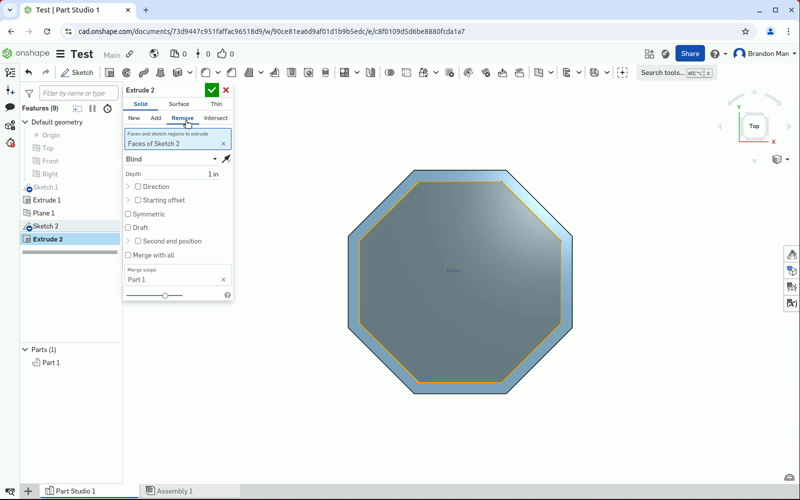
key(tab, 4)
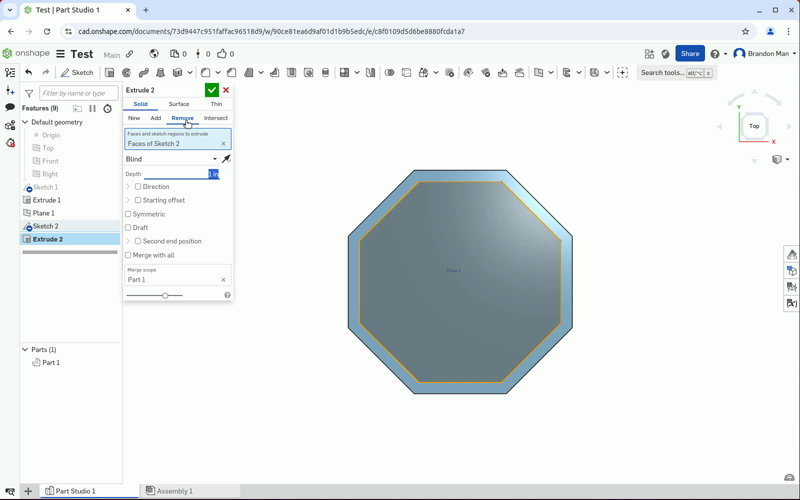
text(2.407)
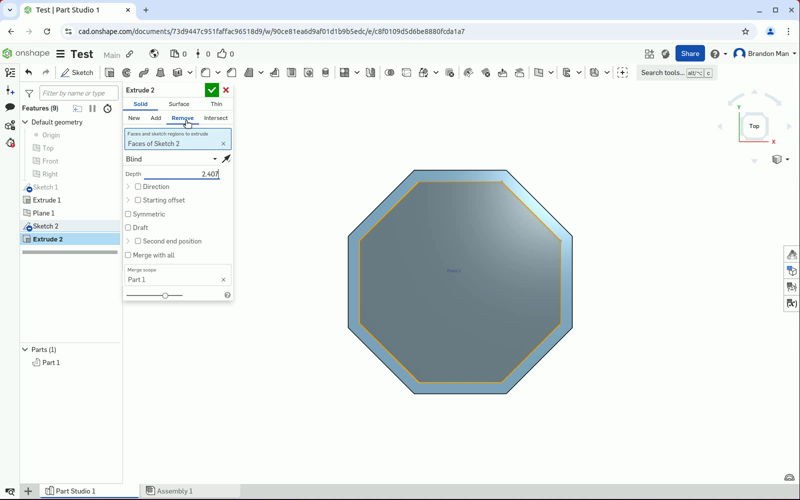
key(tab, 6)
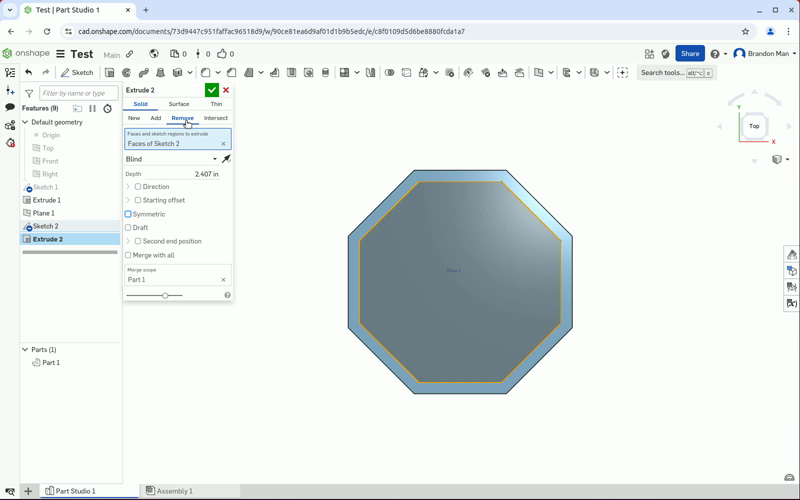
key(space)
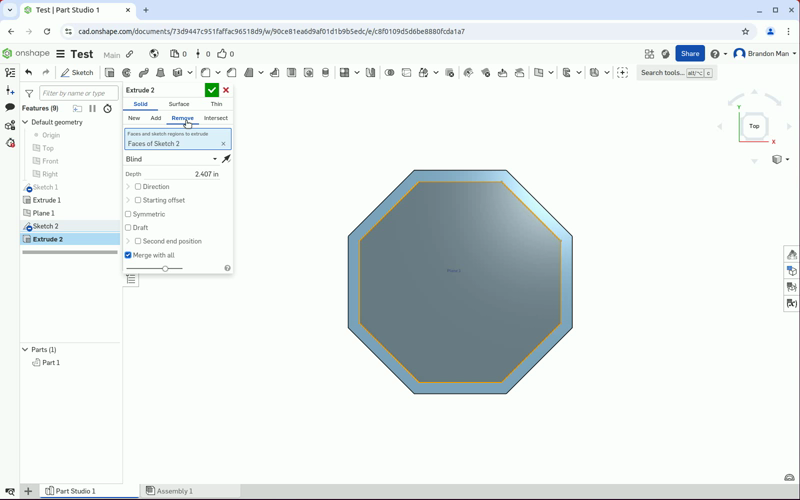
key(enter)
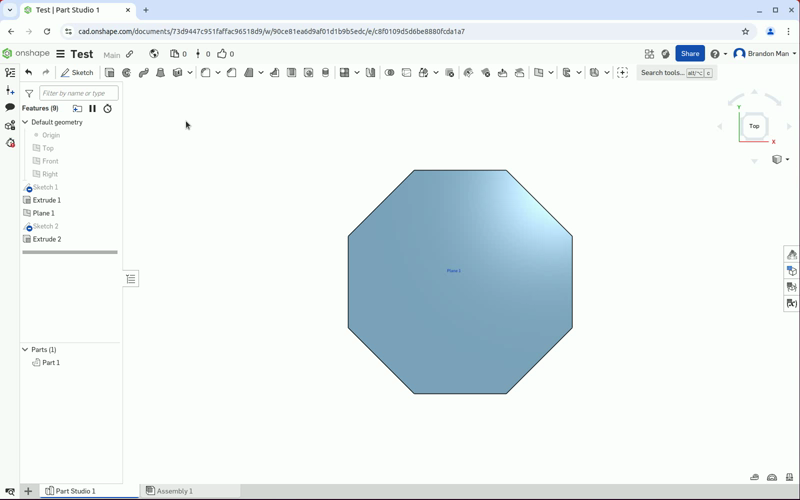
key(shift+h)
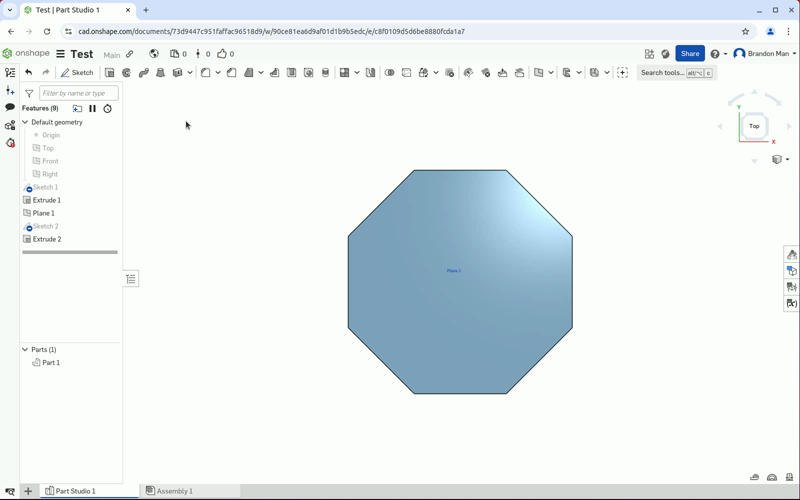
key(shift+h)
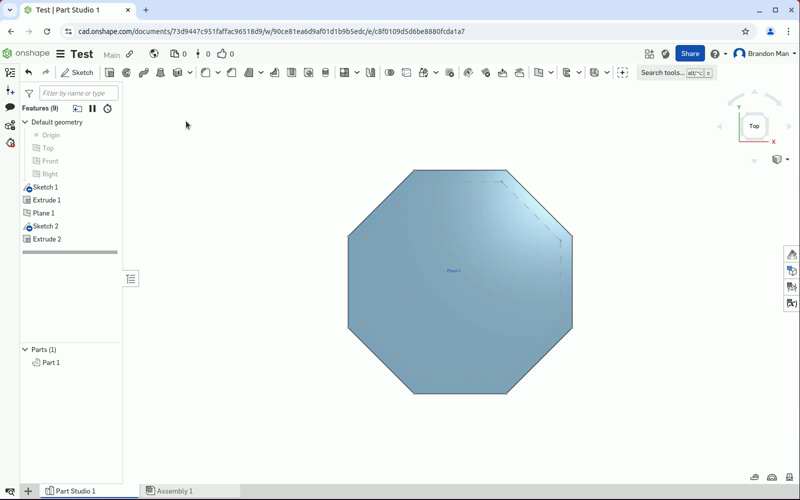
key(shift+7)
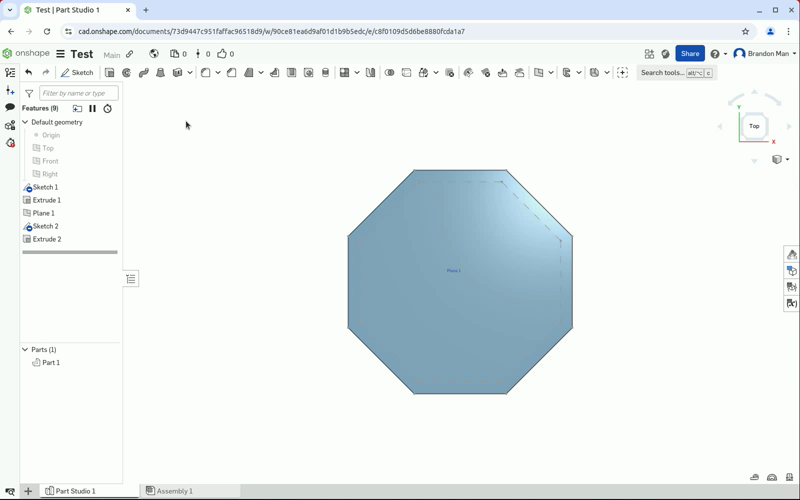
key(up, 3)
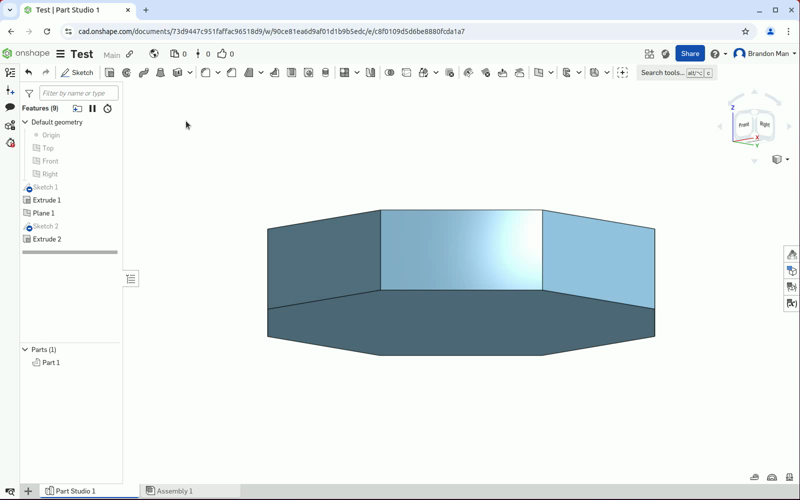
key(left, 3)
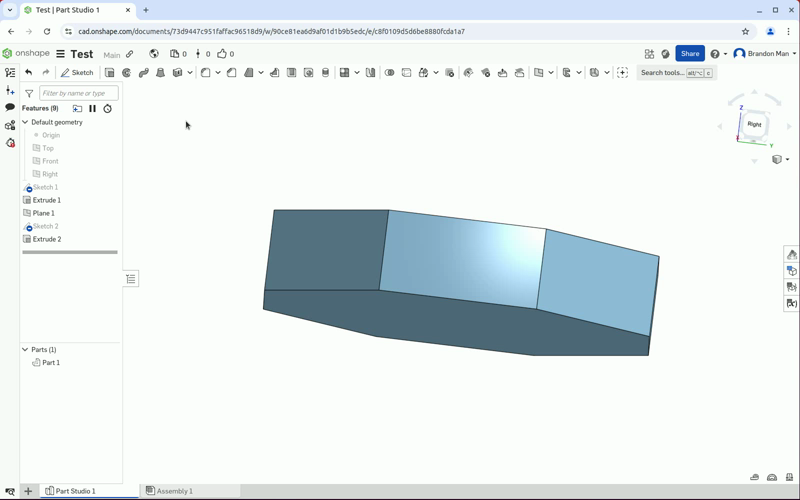
key(right, 3)
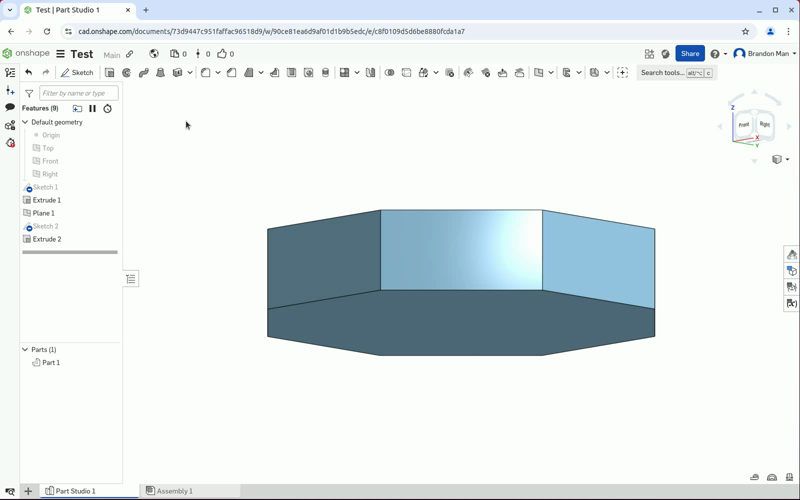
key(down, 3)
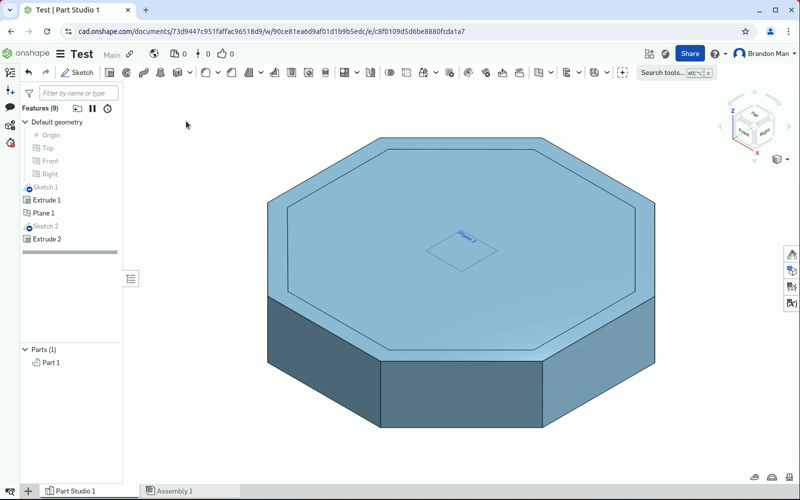
mouse_move(73, 189)
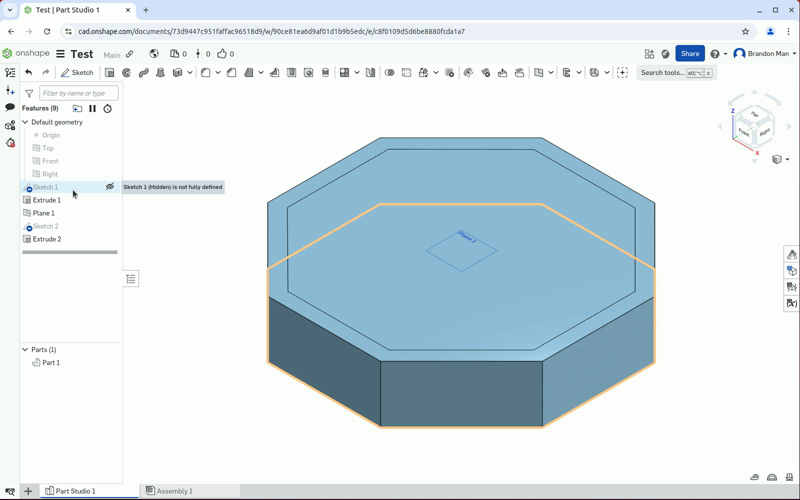
click(73, 189)